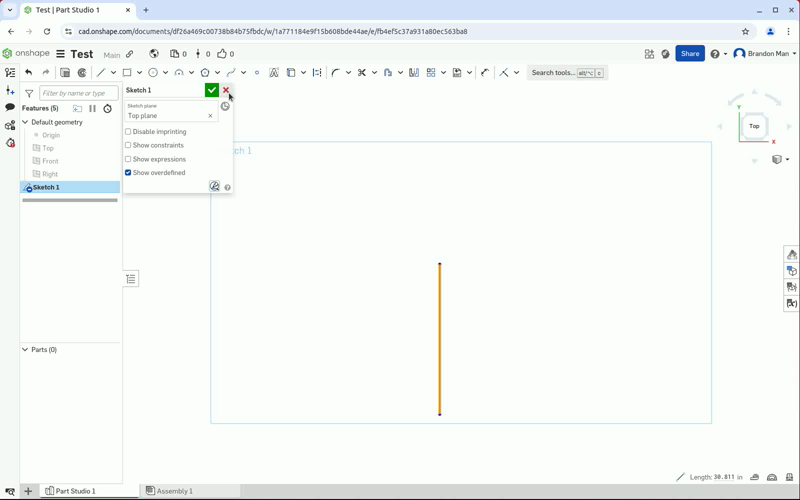
key(shift+h)
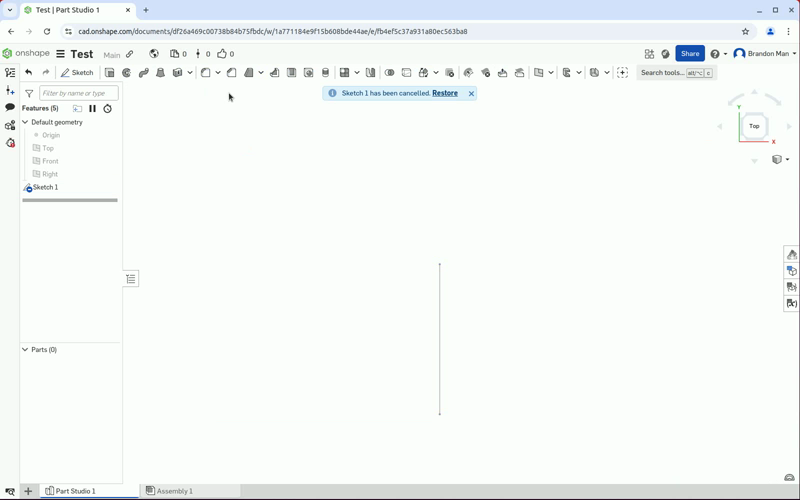
key(shift+s)
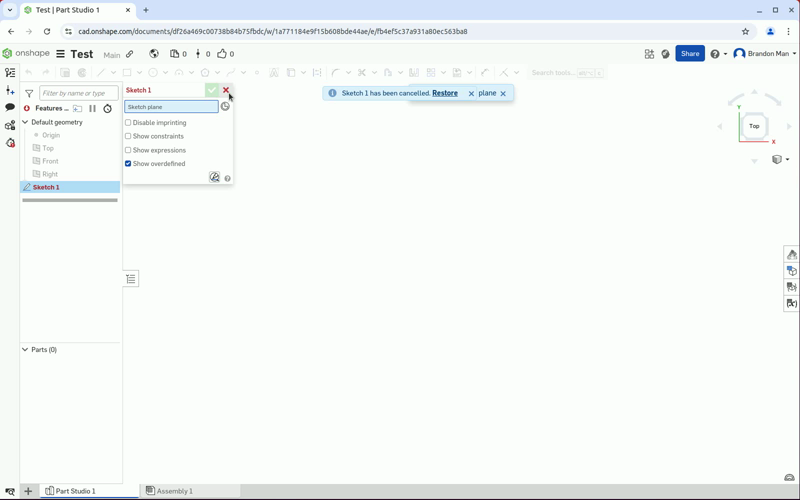
mouse_move(73, 150)
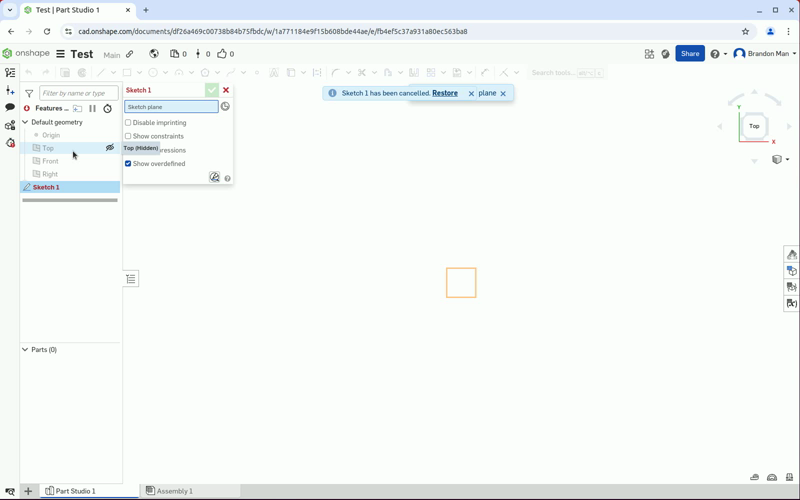
click(73, 150)
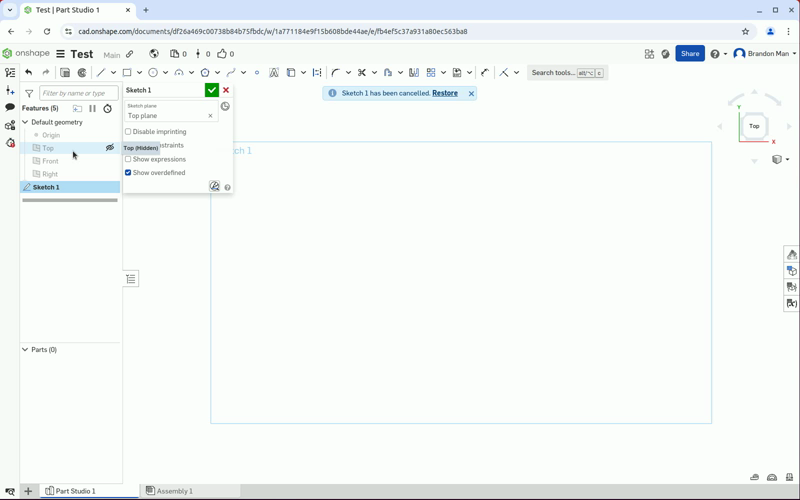
mouse_move(73, 352)
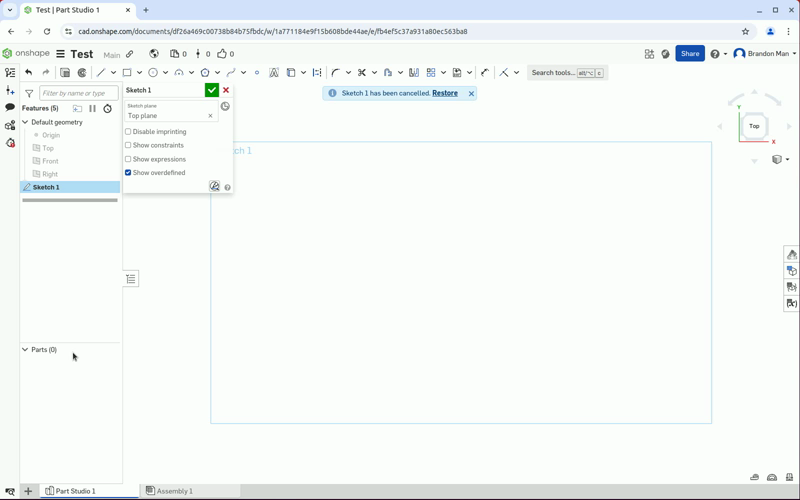
key(y)
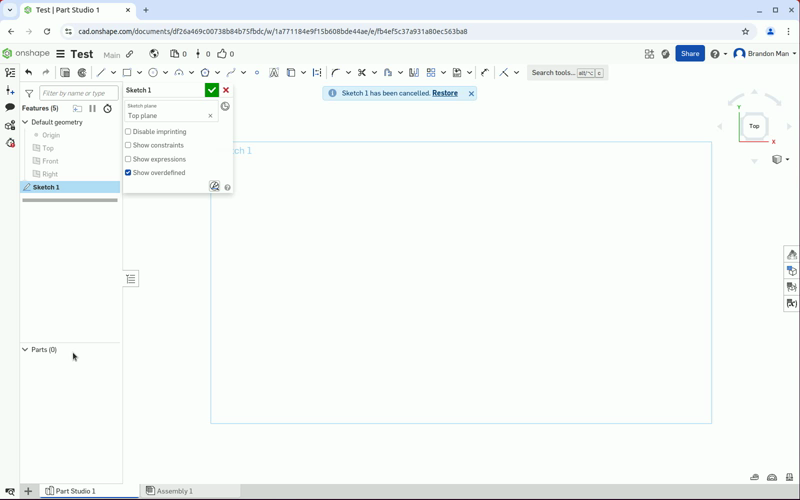
key(a)
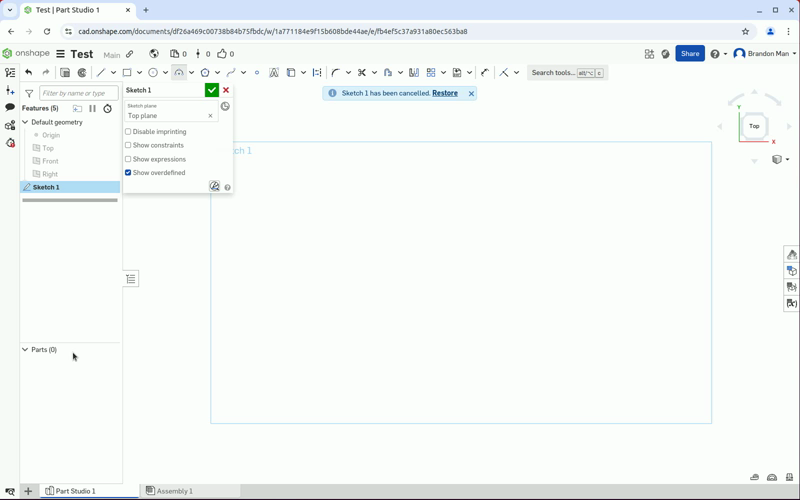
key_down(shift)
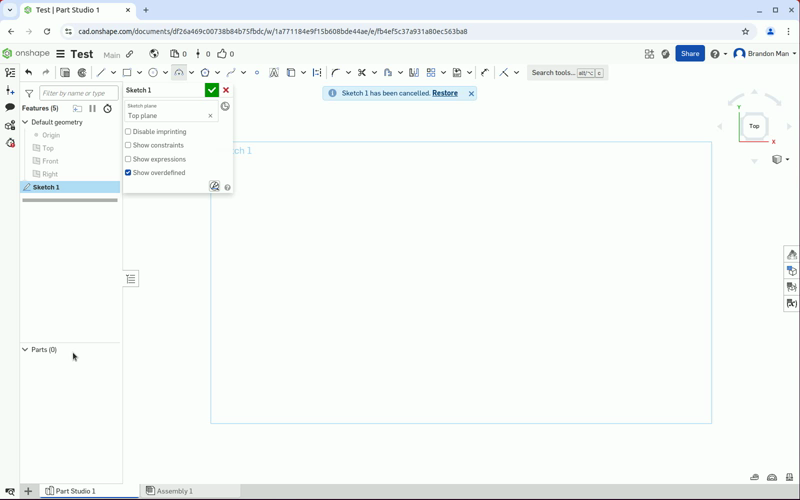
mouse_move(378, 360)
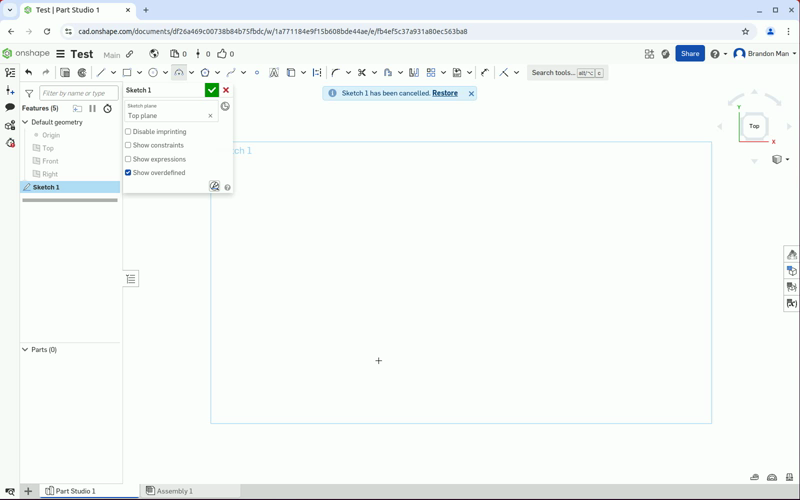
click(378, 360)
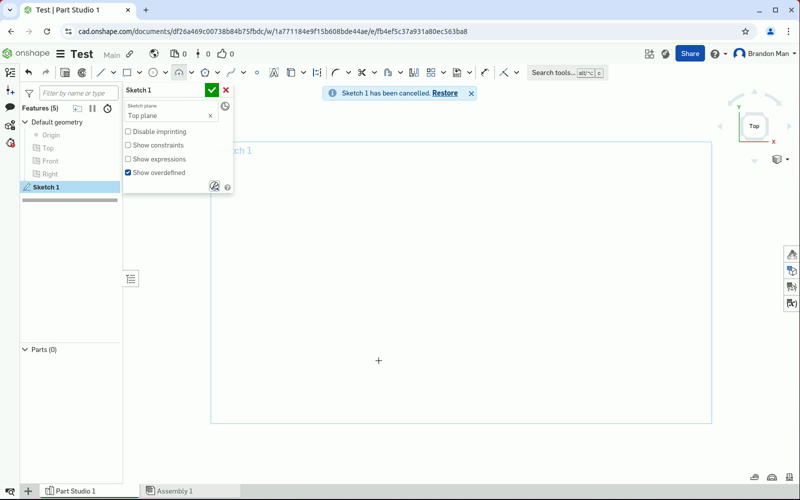
key_up(shift)
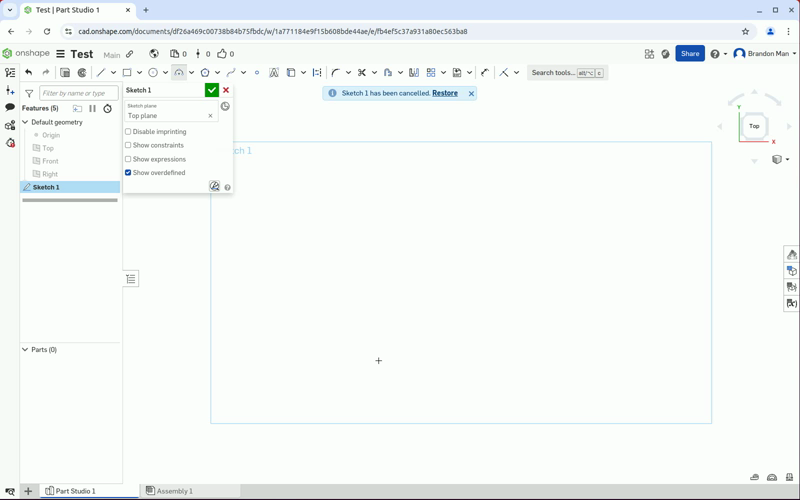
key_down(shift)
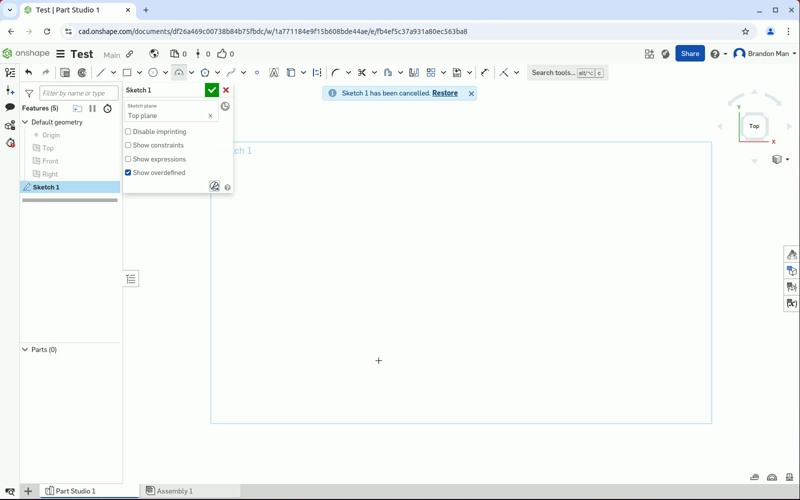
mouse_move(541, 360)
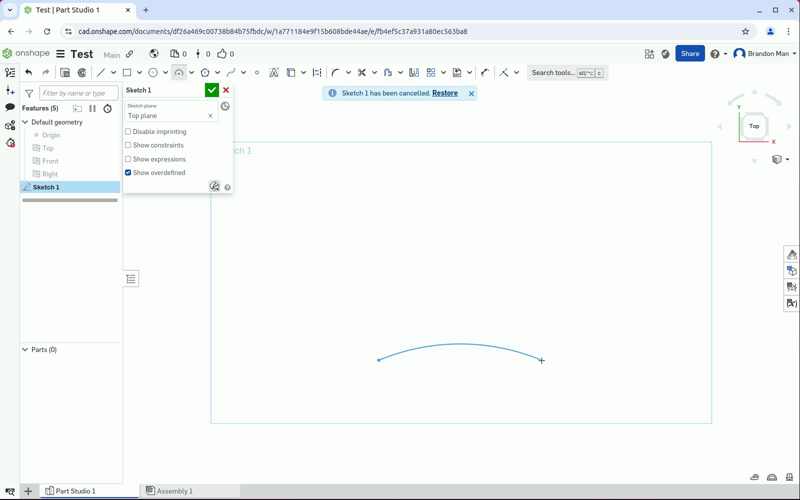
click(541, 360)
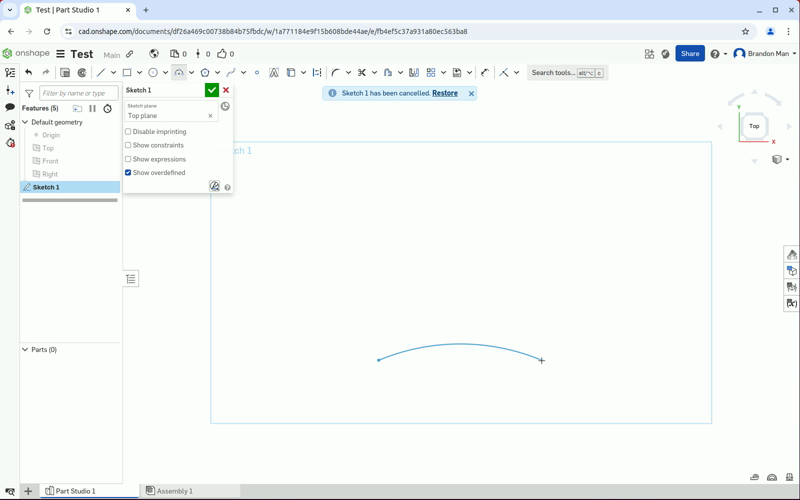
mouse_move(460, 395)
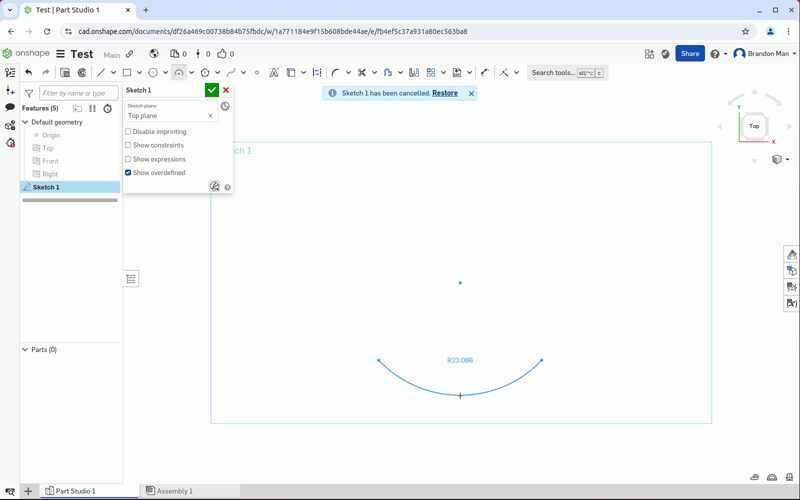
click(460, 395)
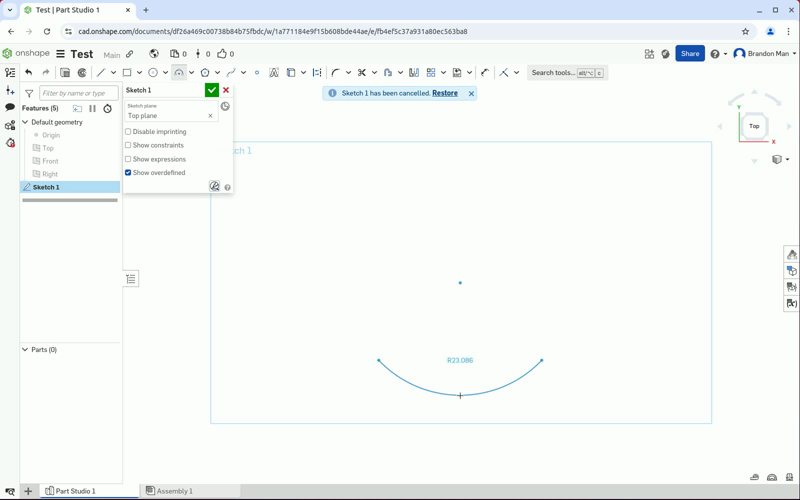
key_up(shift)
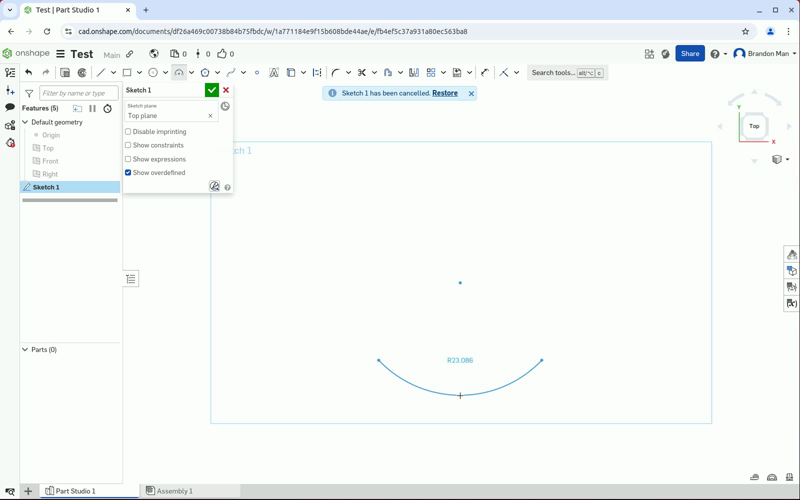
key(esc)
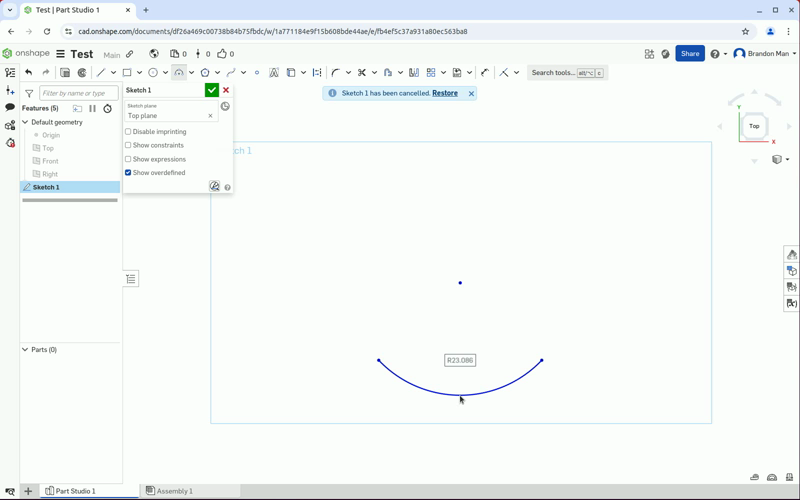
key(l)
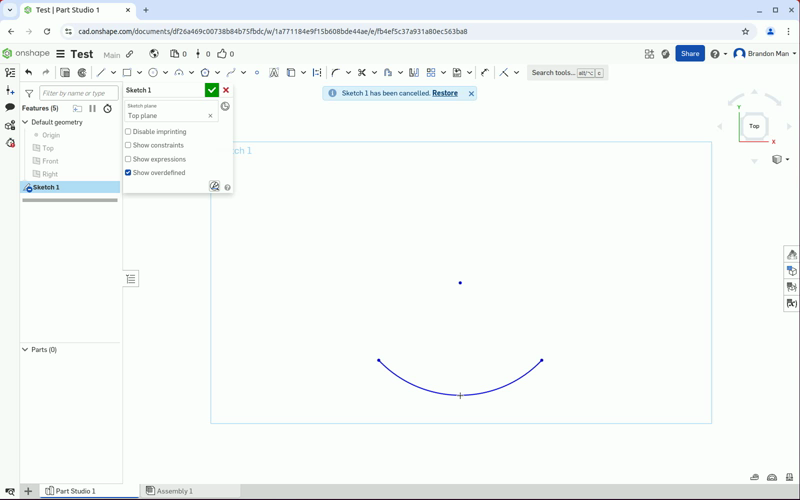
mouse_move(541, 360)
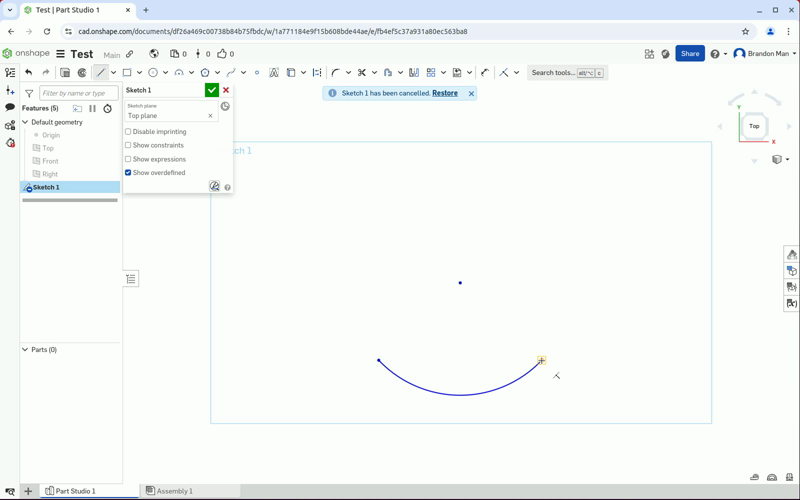
click(541, 360)
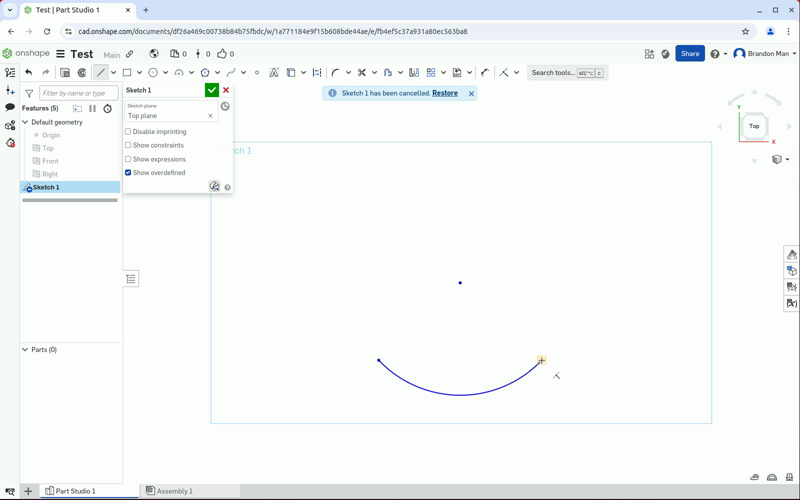
key_down(shift)
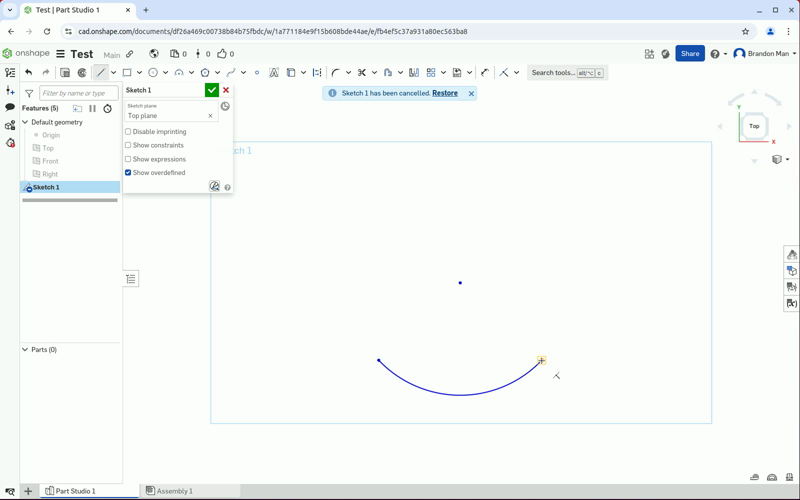
mouse_move(486, 175)
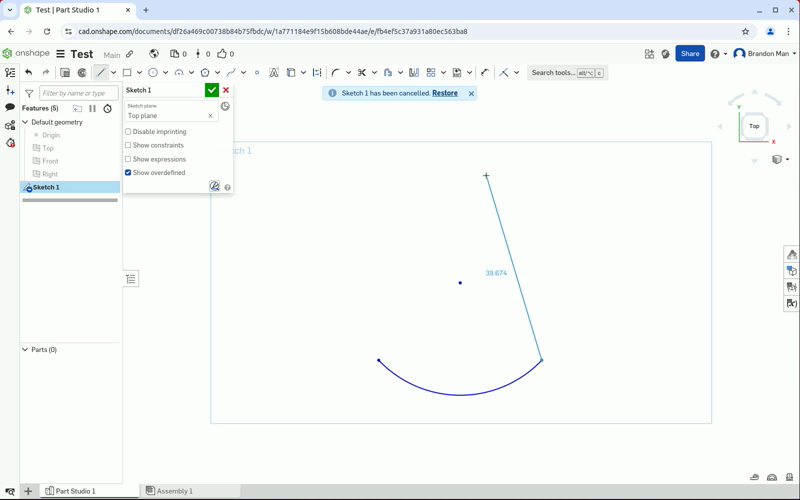
click(486, 175)
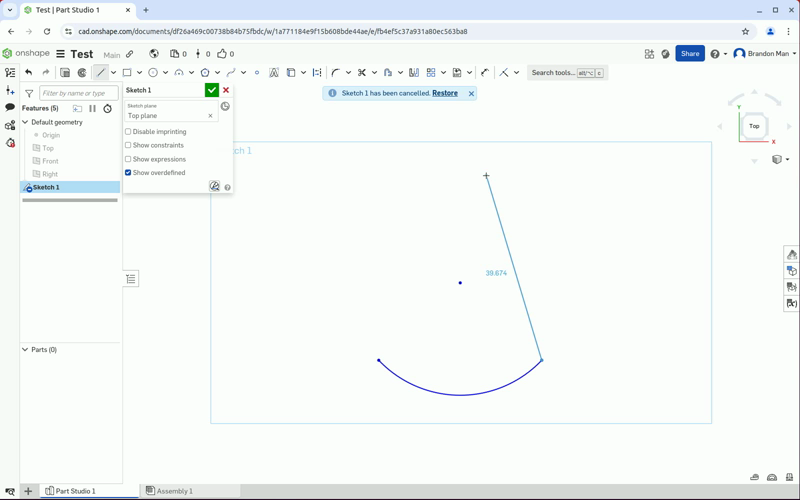
key_up(shift)
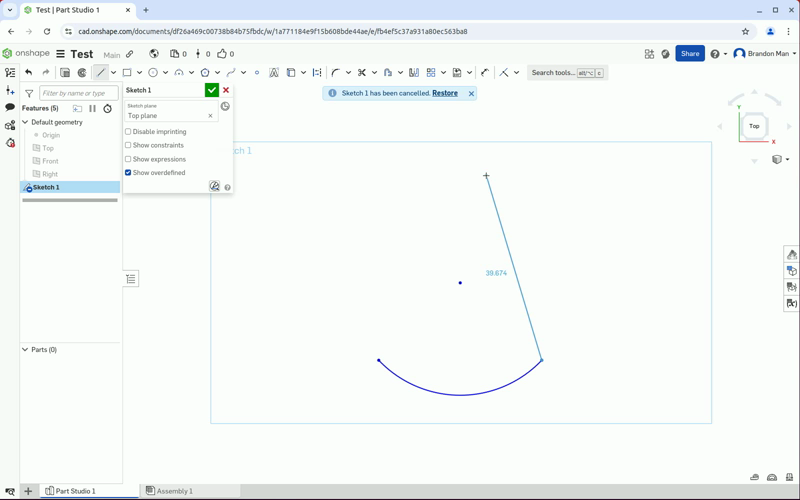
key(esc)
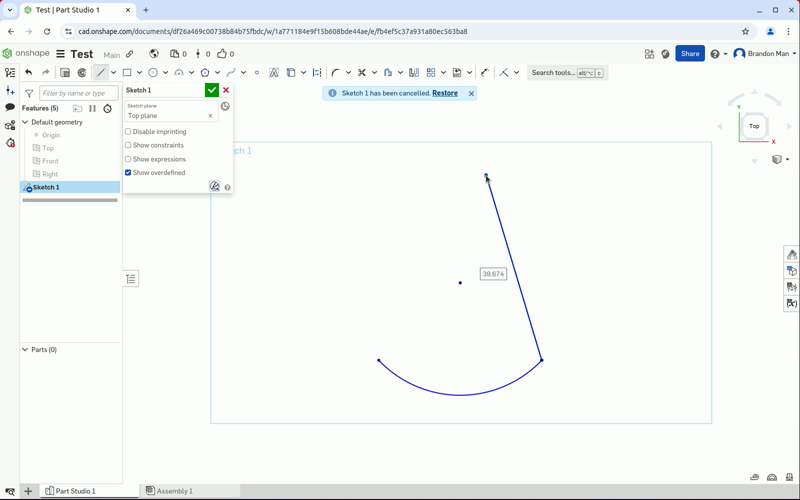
key(a)
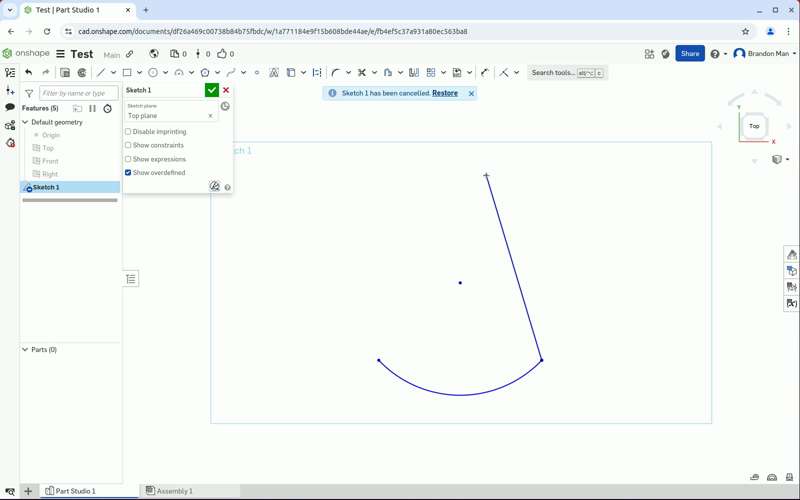
mouse_move(486, 175)
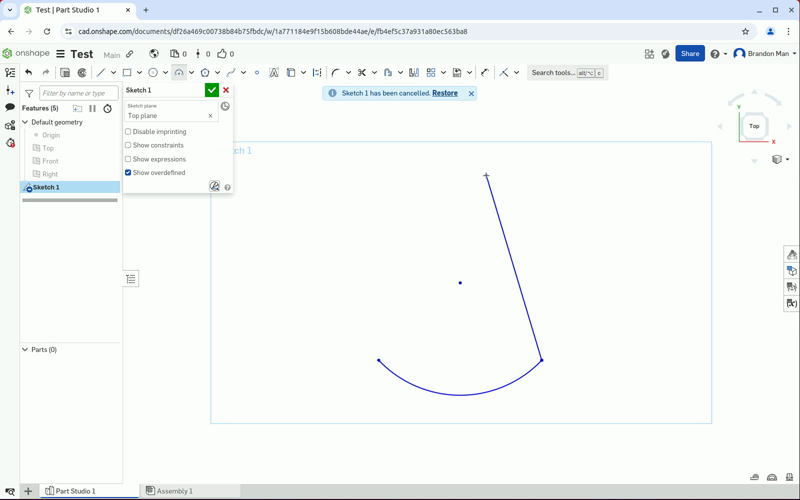
click(486, 175)
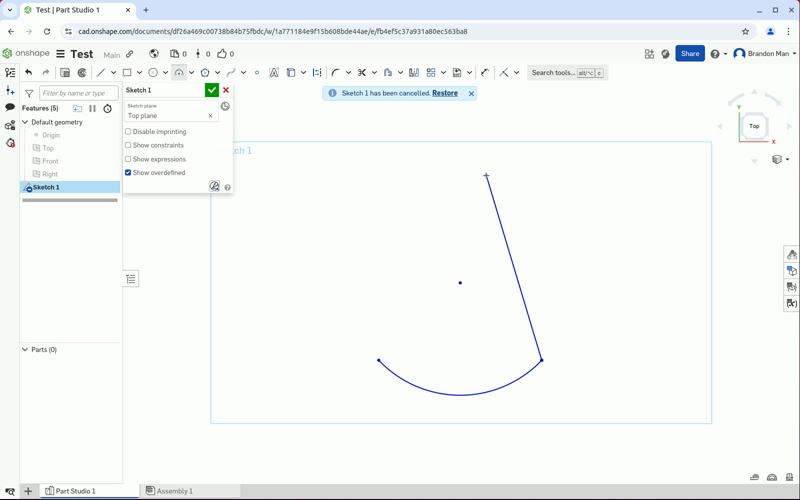
key_down(shift)
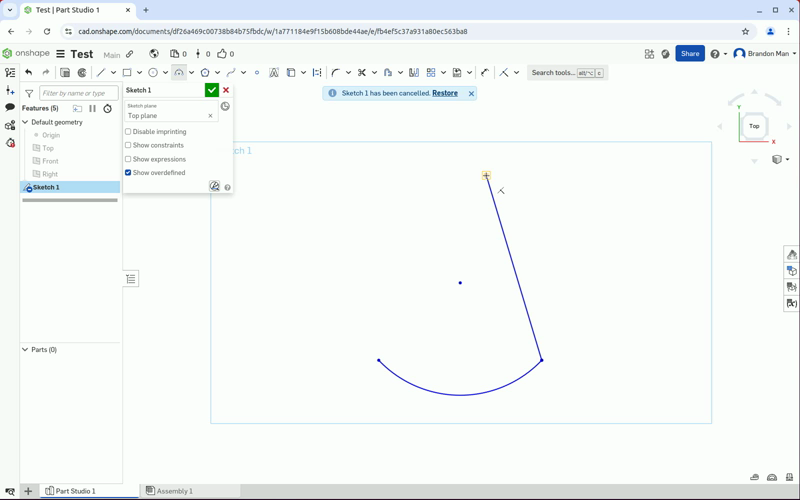
mouse_move(432, 175)
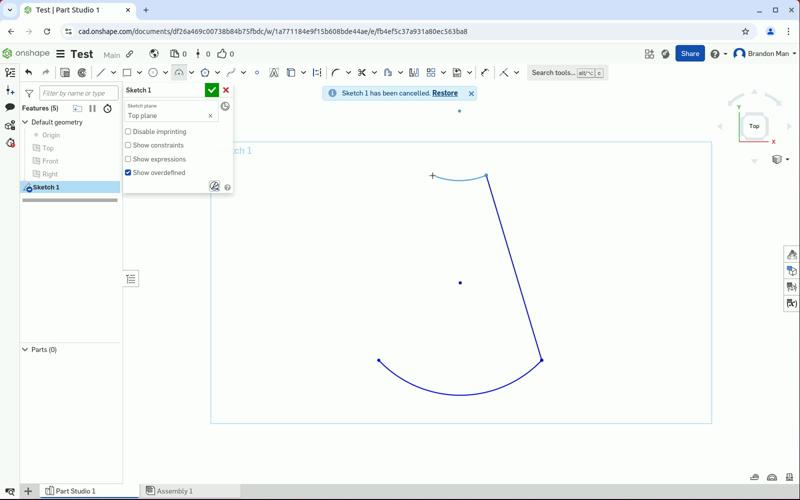
click(432, 175)
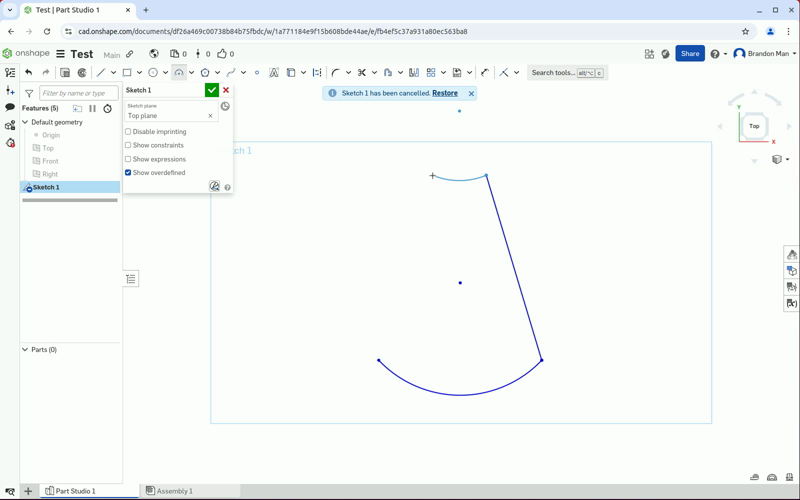
mouse_move(459, 171)
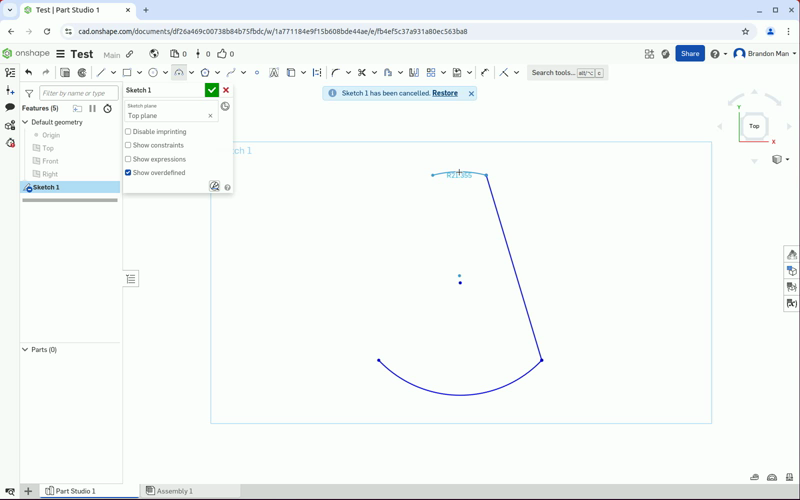
click(459, 171)
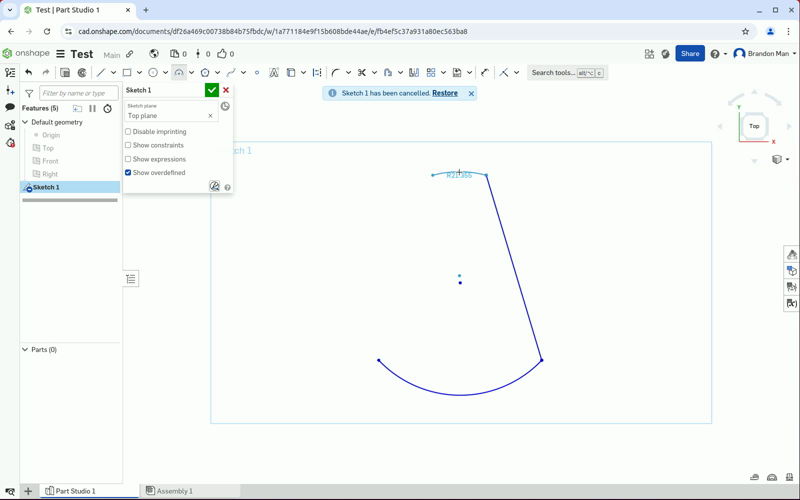
key_up(shift)
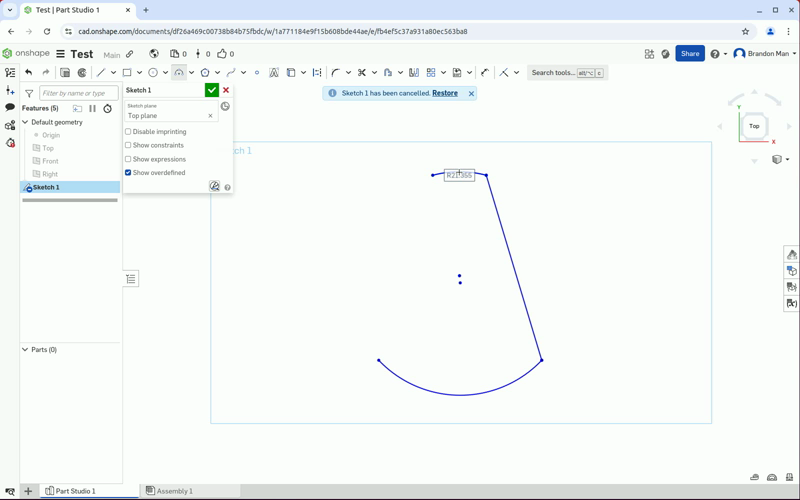
key(esc)
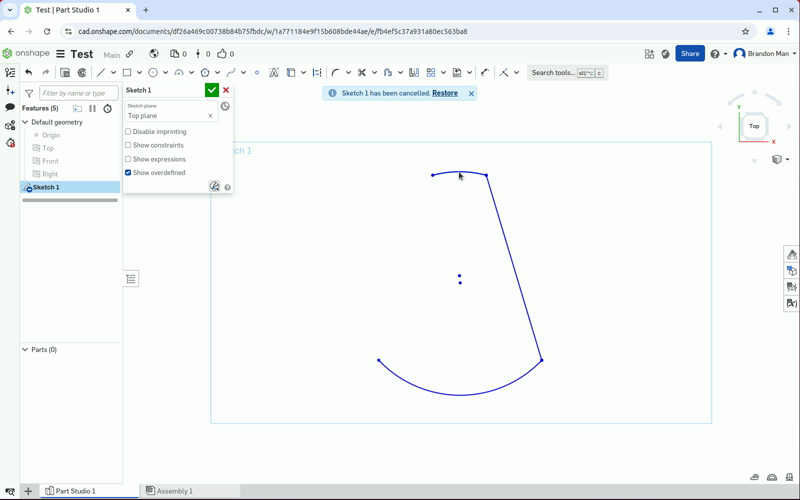
key(l)
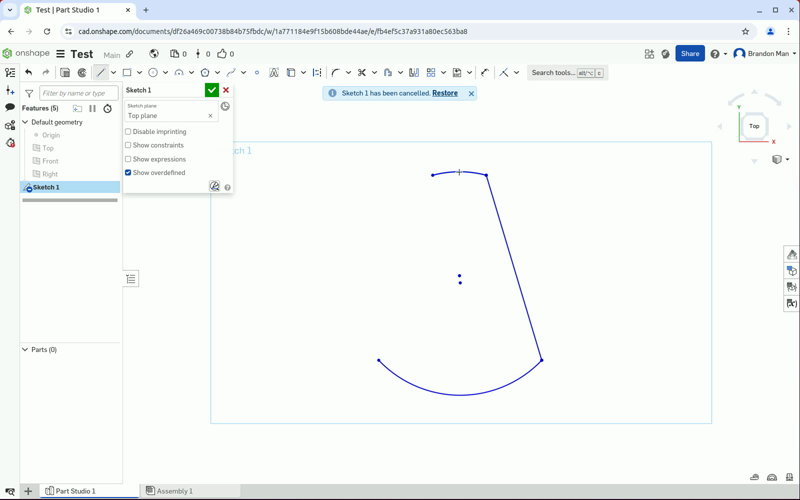
mouse_move(432, 175)
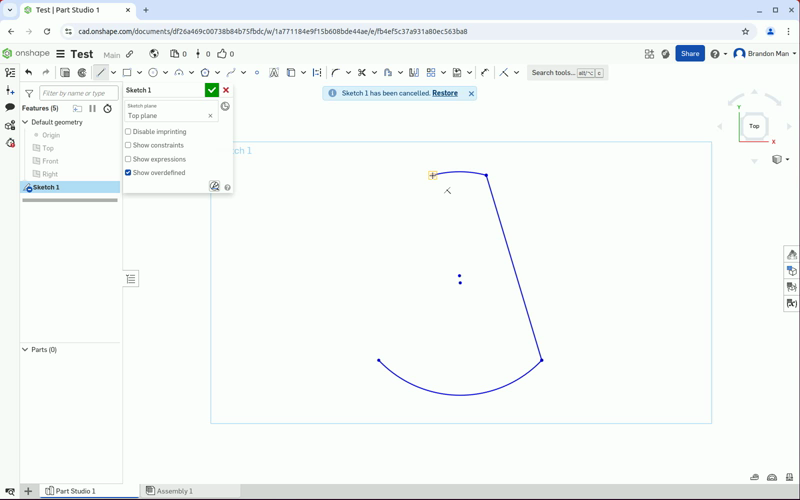
click(432, 175)
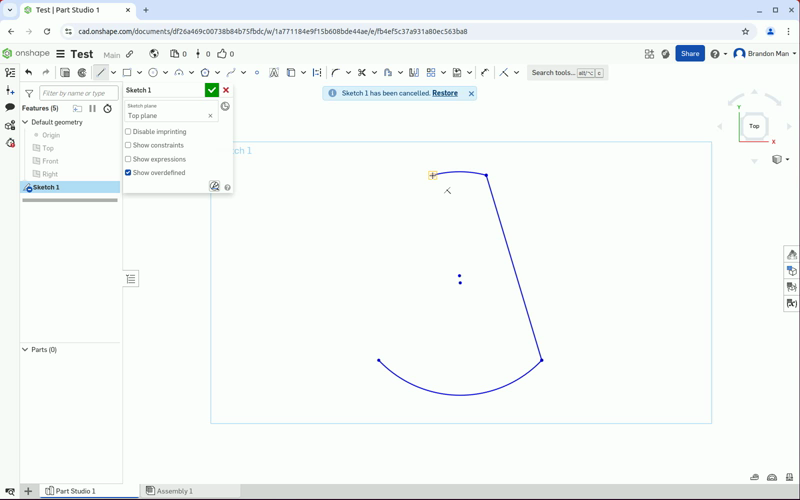
key_down(shift)
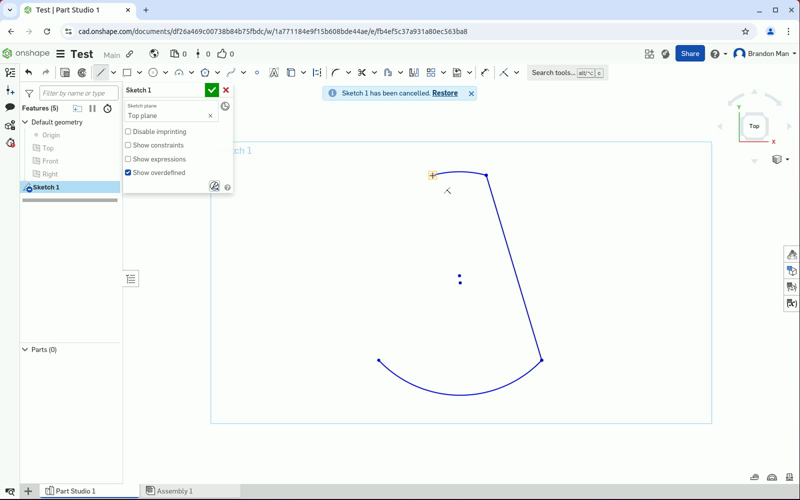
mouse_move(378, 360)
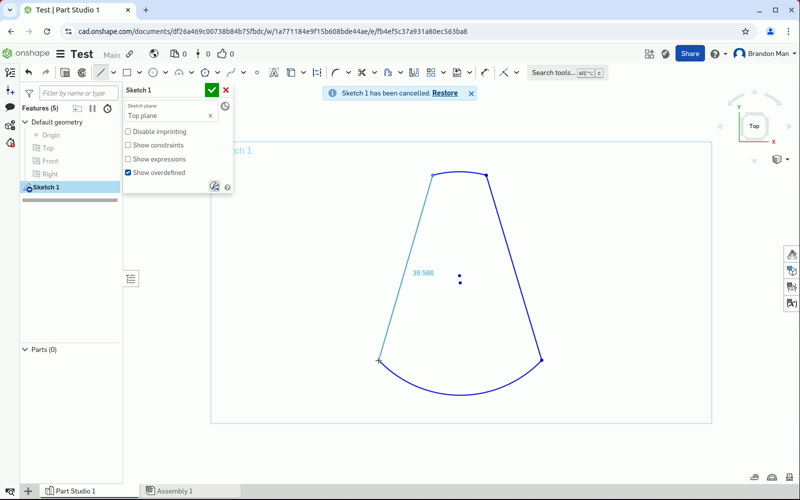
key_up(shift)
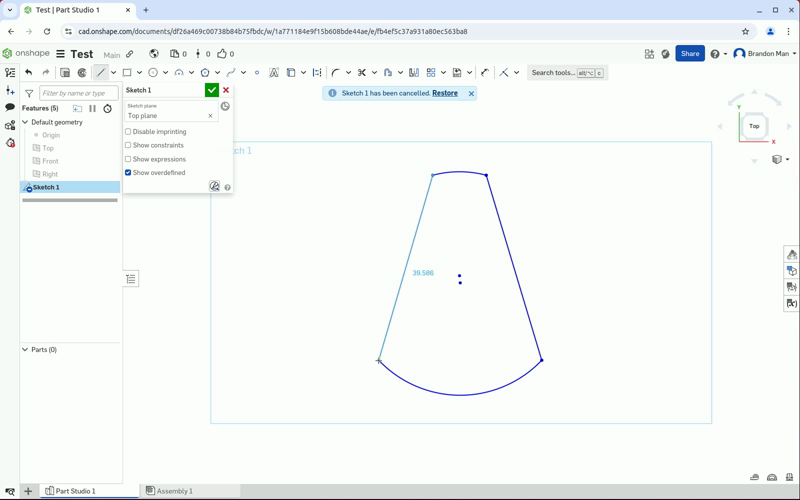
click(378, 360)
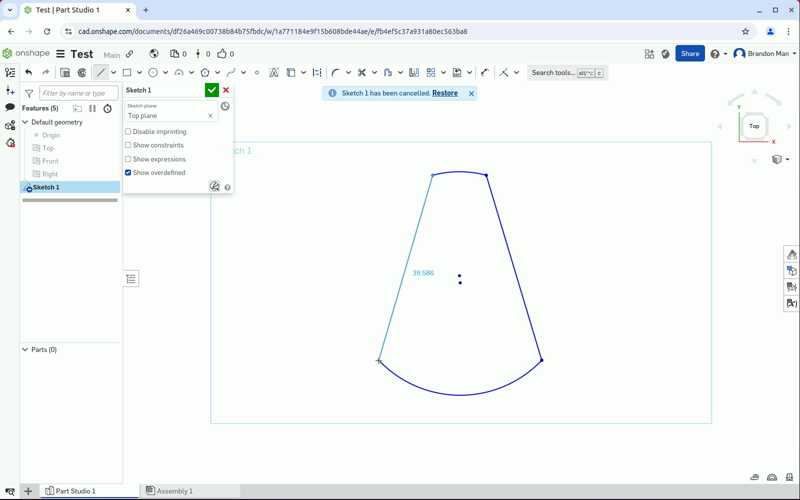
key(esc)
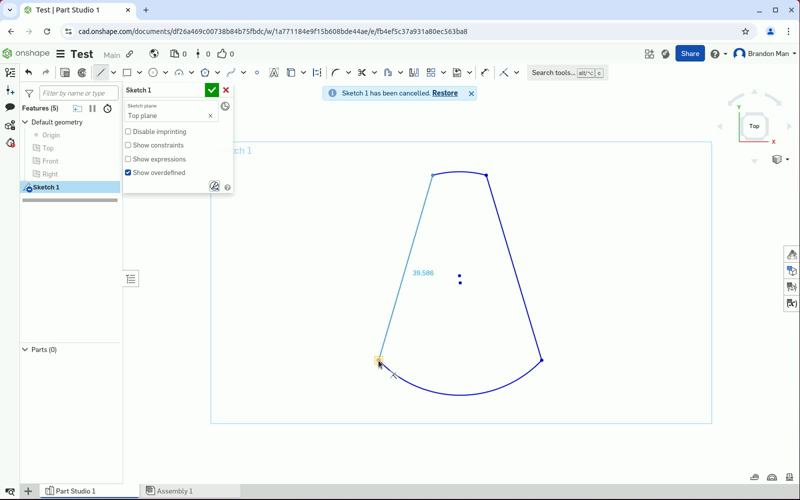
key(c)
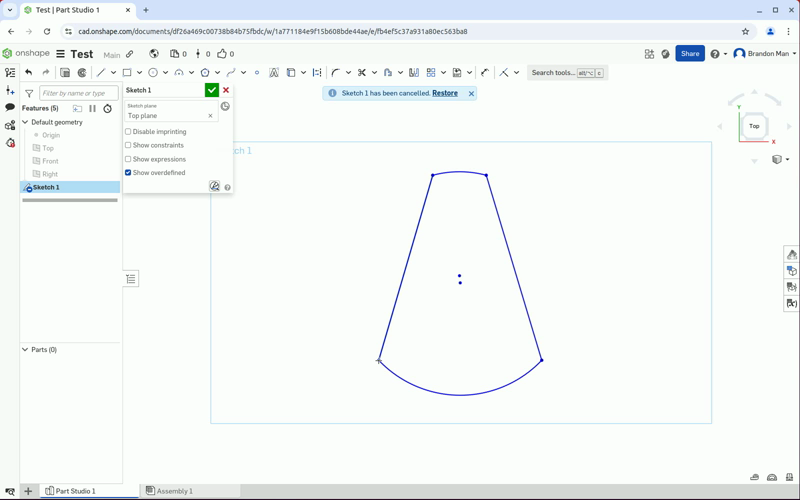
key_down(shift)
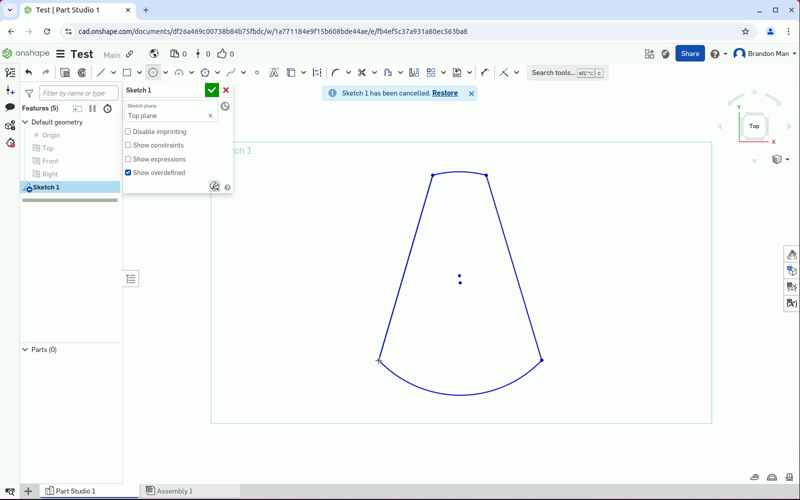
mouse_move(460, 282)
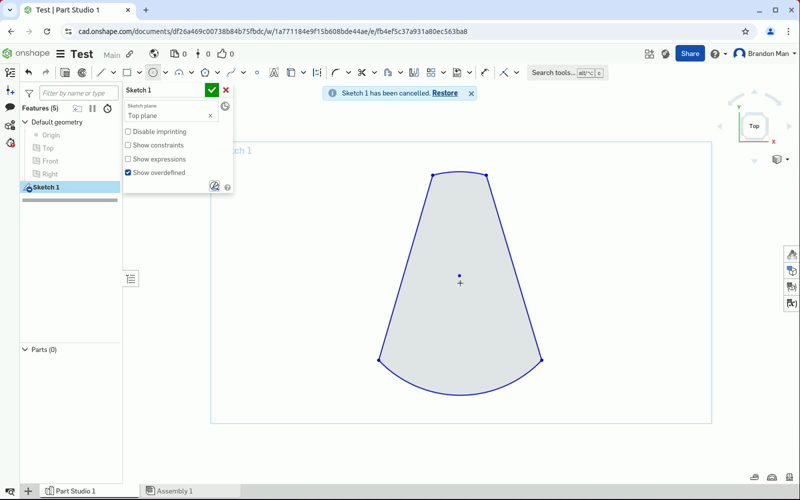
scroll(6)
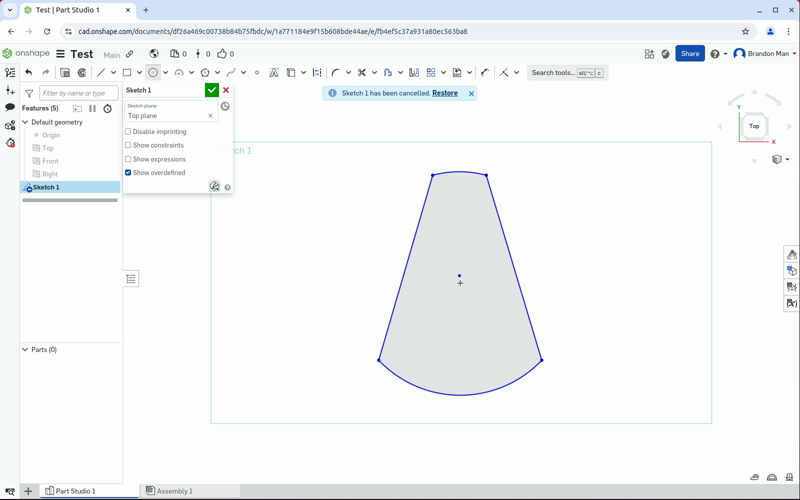
scroll(6)
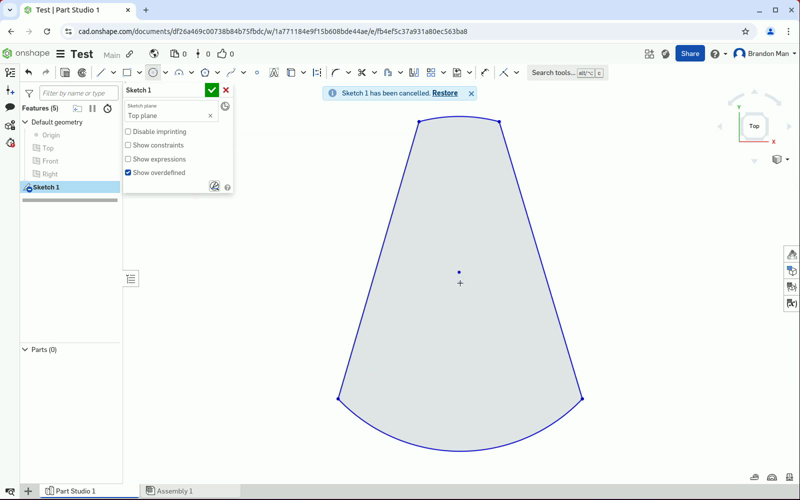
scroll(6)
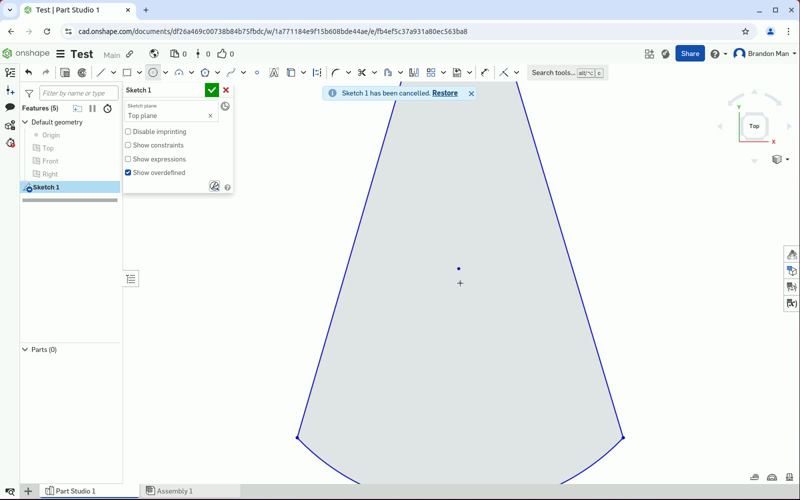
scroll(6)
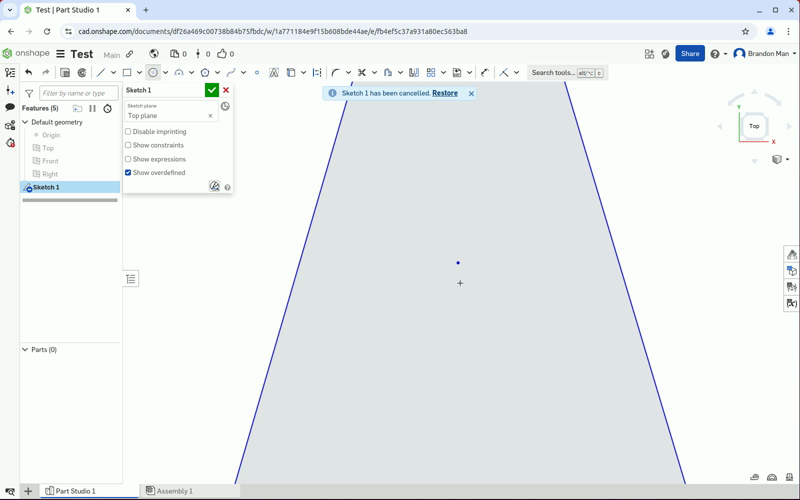
scroll(6)
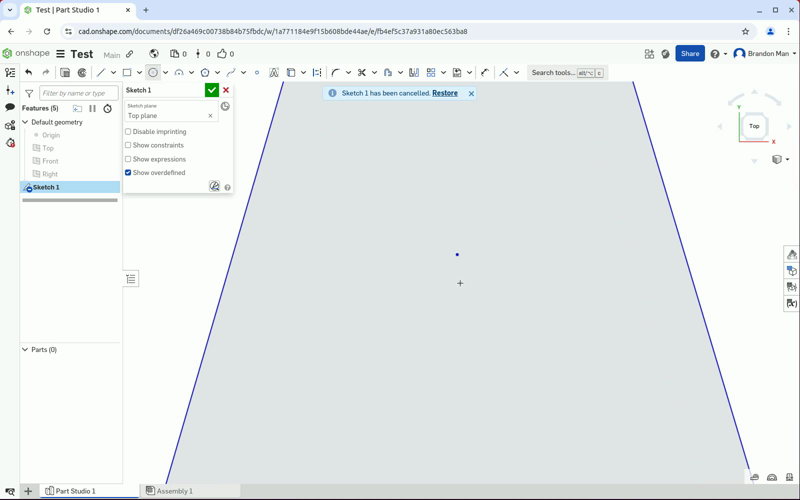
scroll(6)
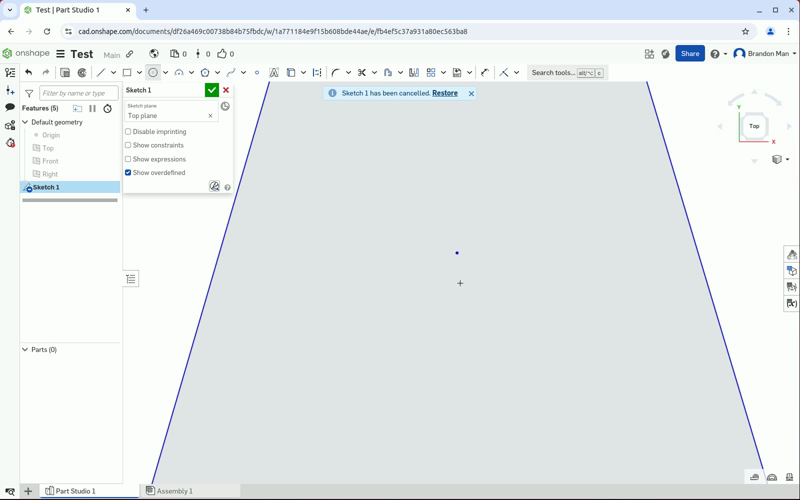
scroll(6)
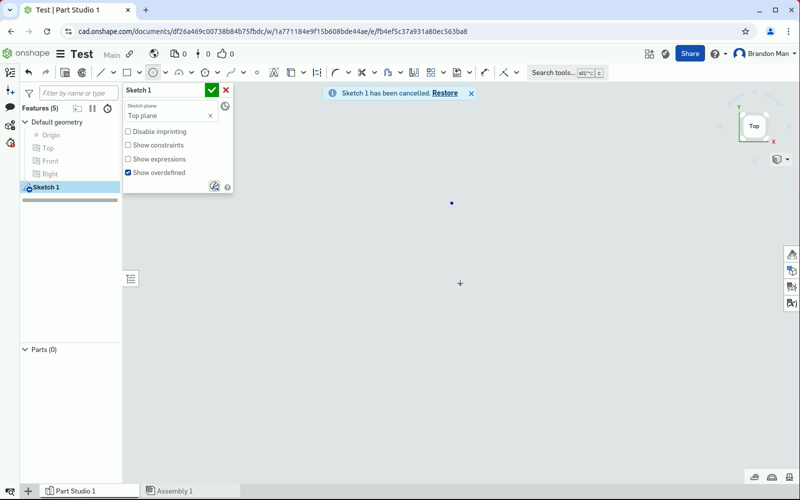
click(460, 282)
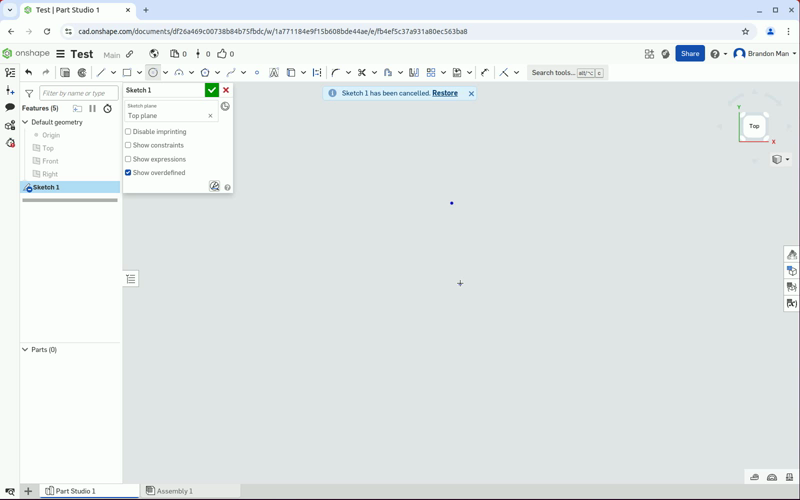
scroll(-6)
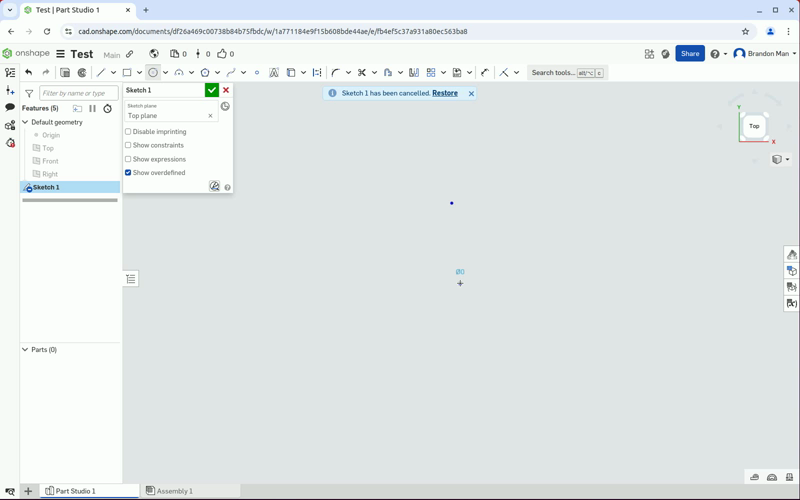
scroll(-6)
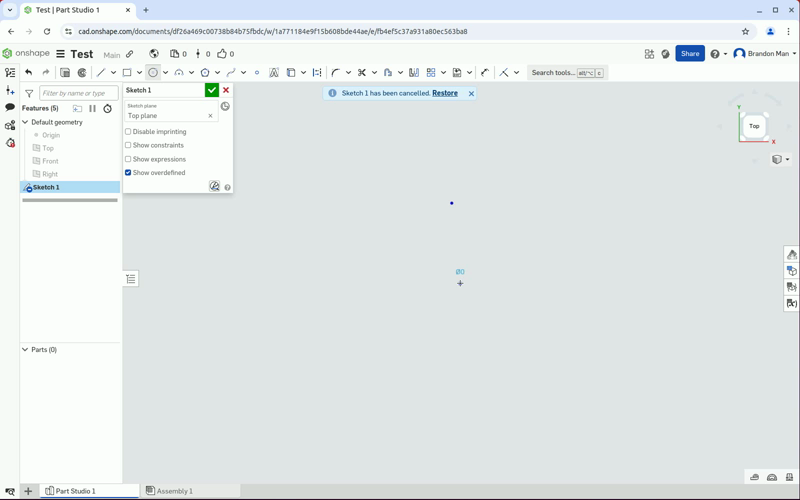
scroll(-6)
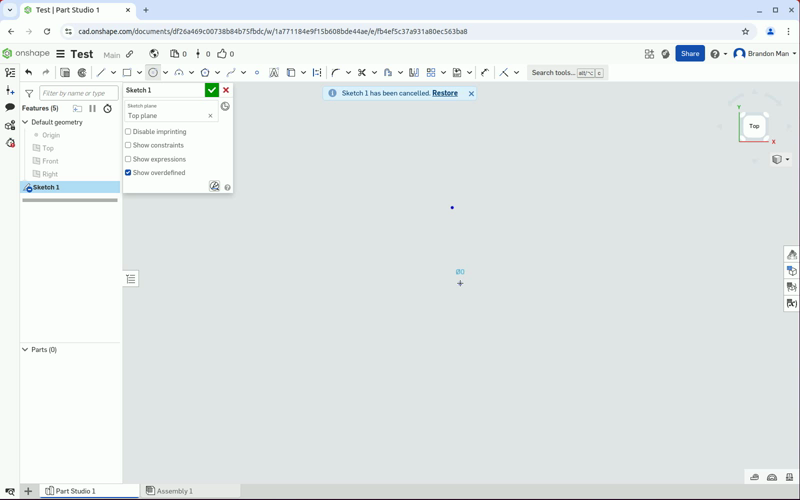
scroll(-6)
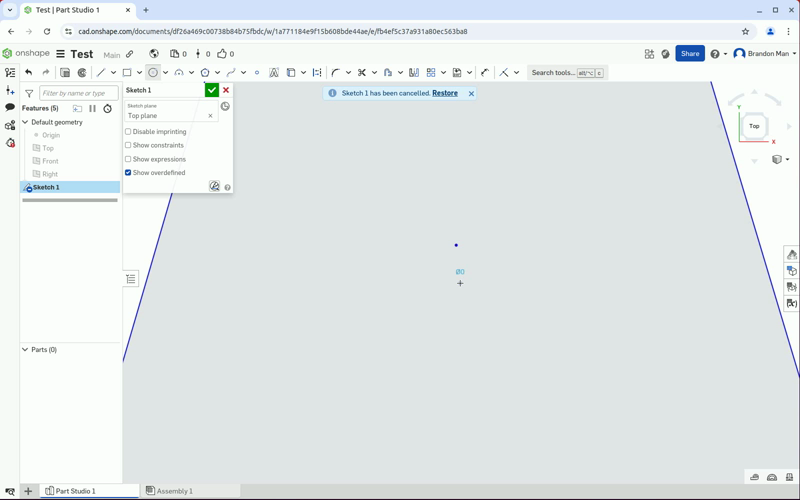
scroll(-6)
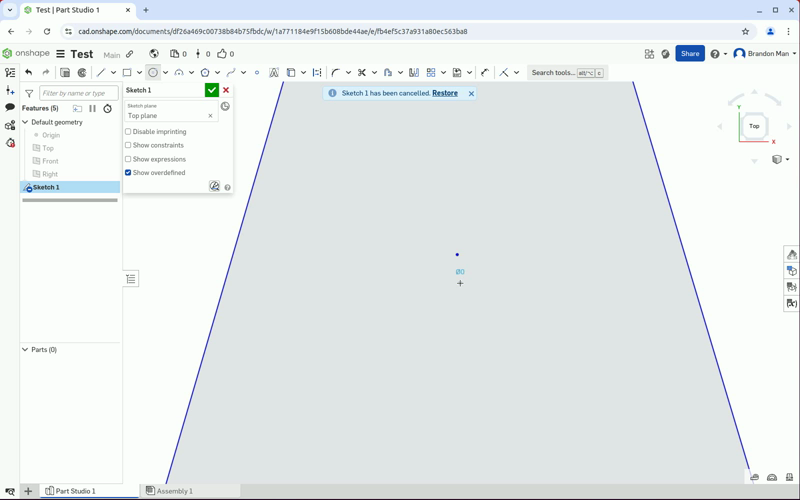
scroll(-6)
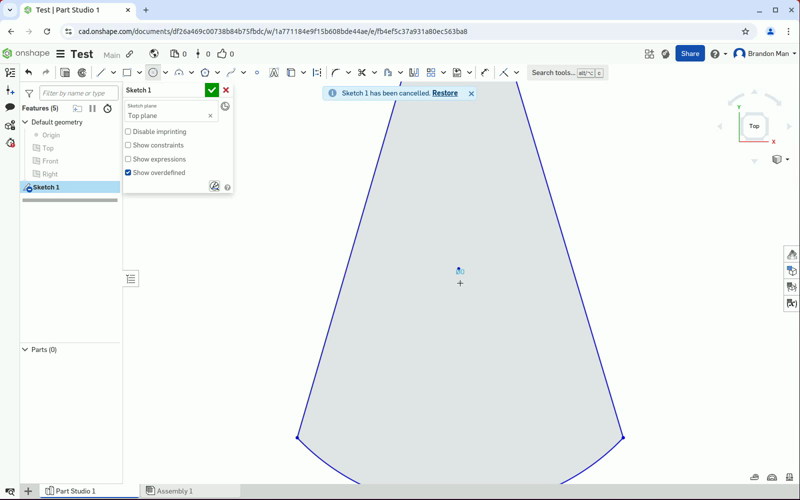
scroll(-6)
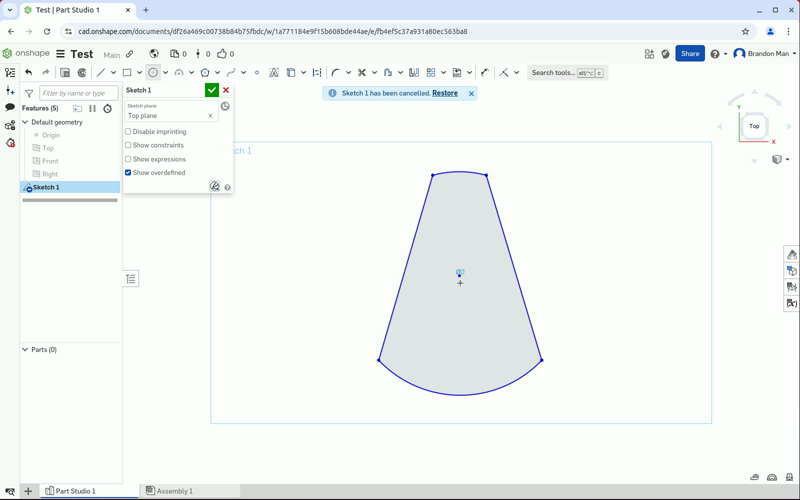
key_up(shift)
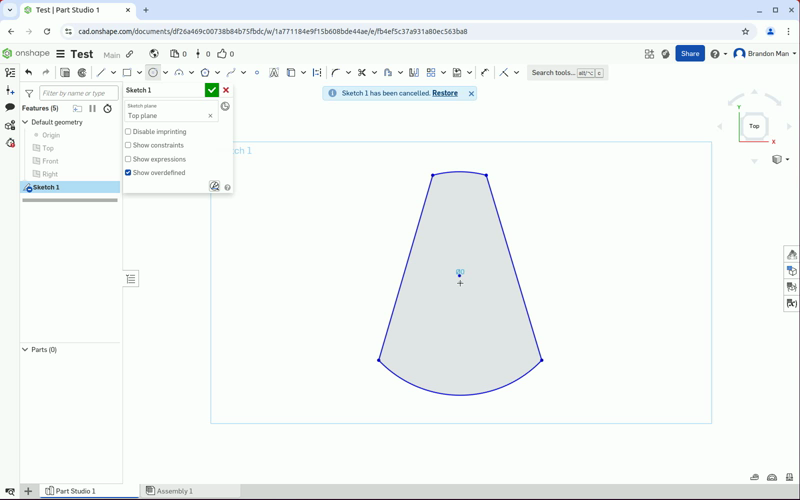
mouse_move(500, 282)
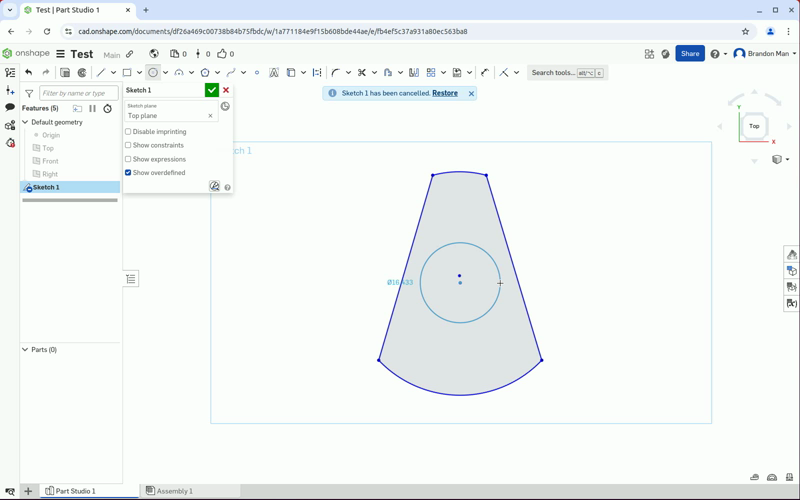
click(500, 282)
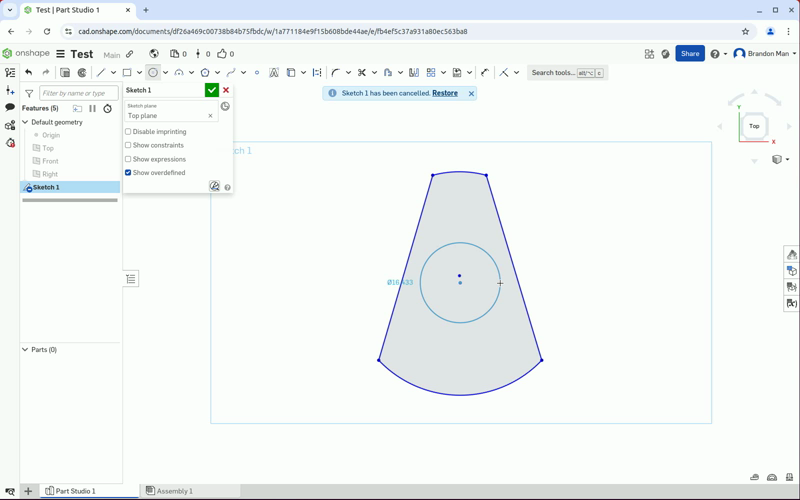
key(esc)
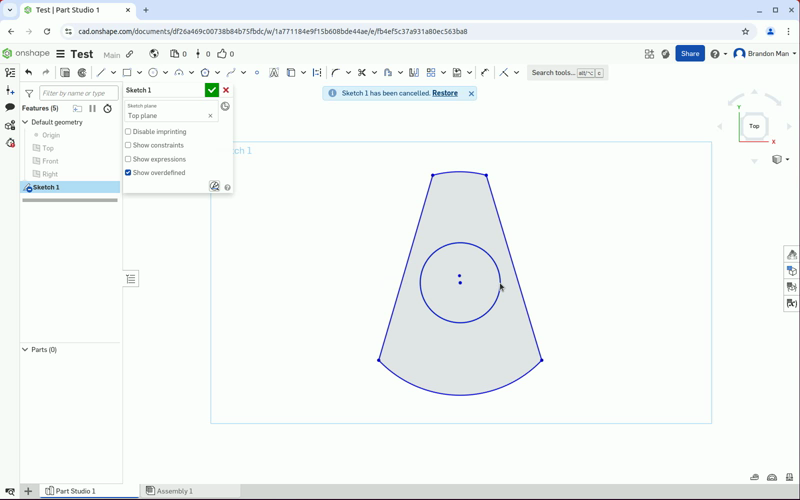
key(c)
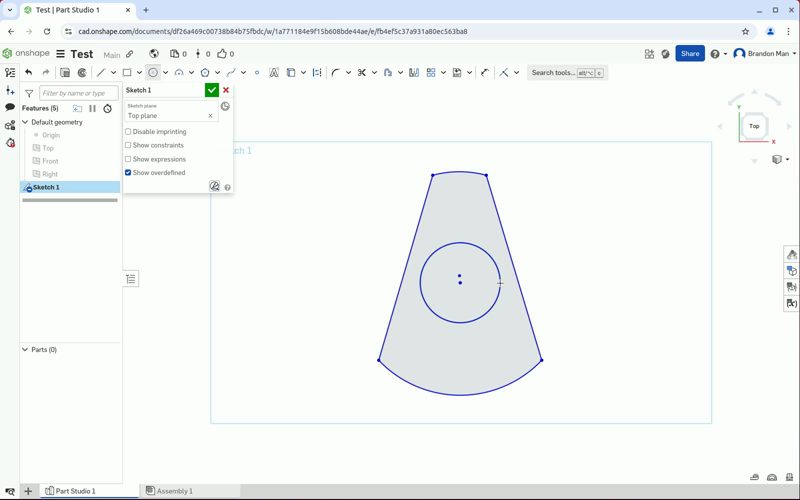
key_down(shift)
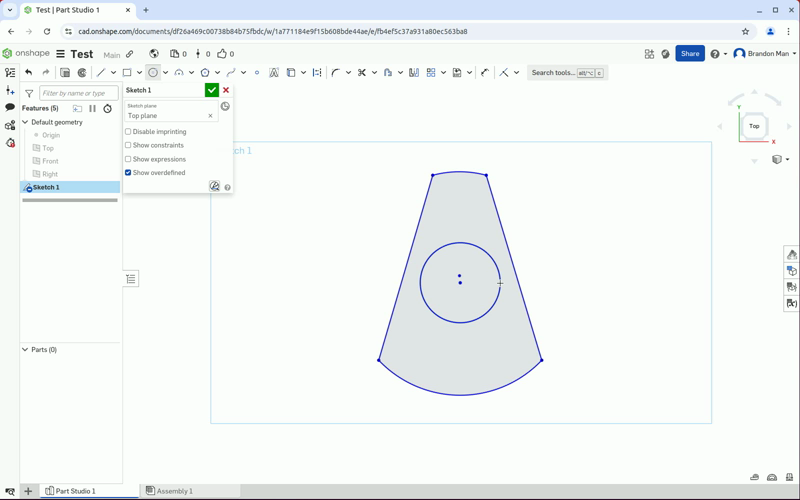
mouse_move(460, 203)
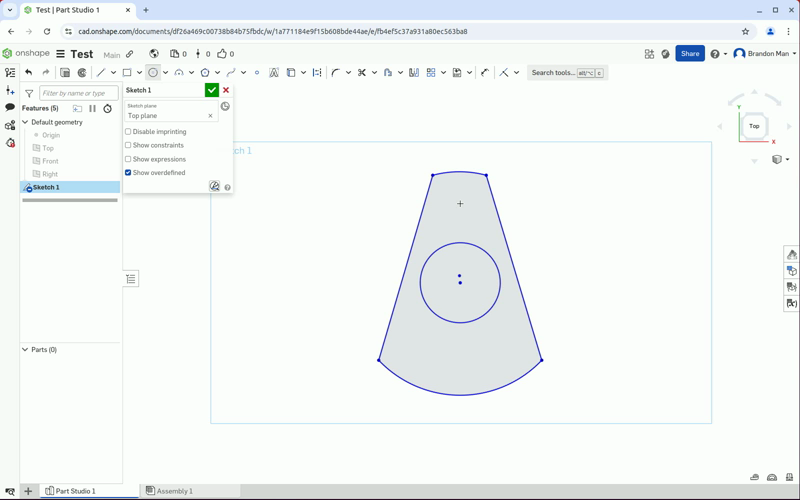
click(460, 203)
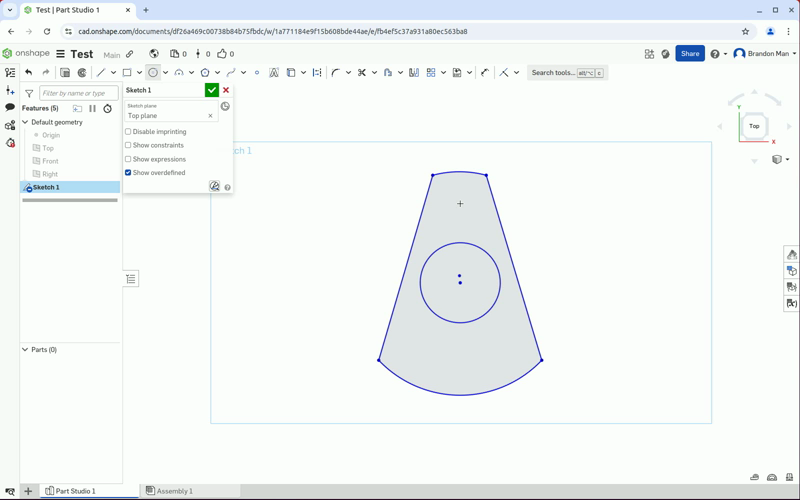
key_up(shift)
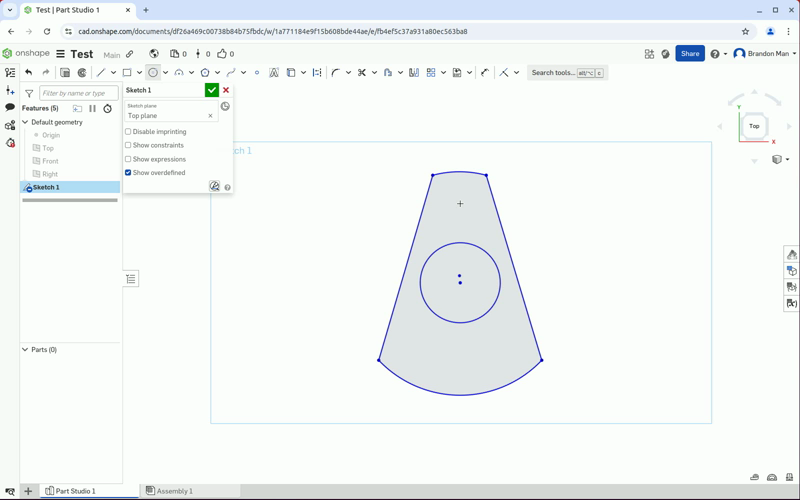
mouse_move(470, 203)
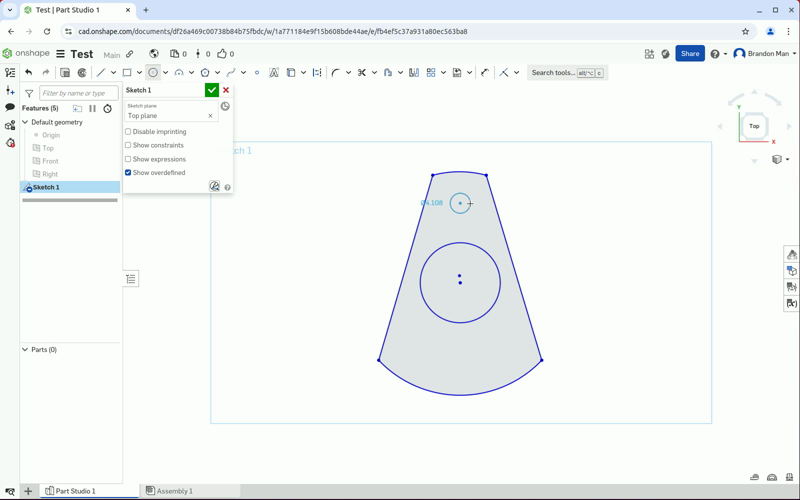
click(470, 203)
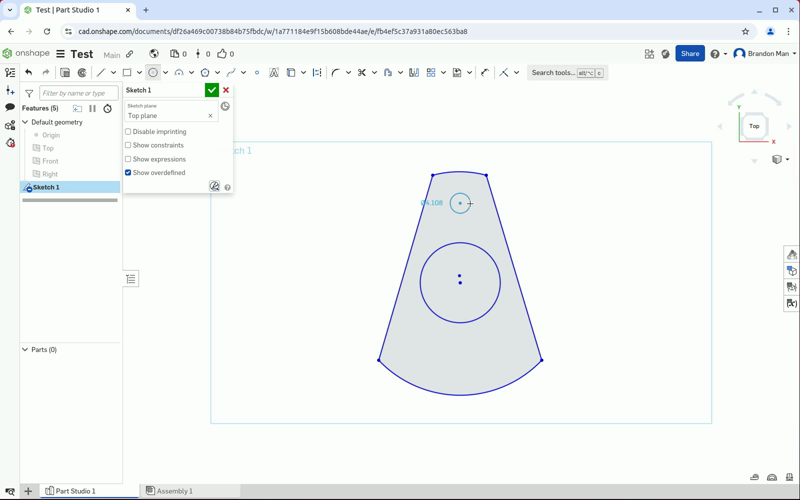
key(esc)
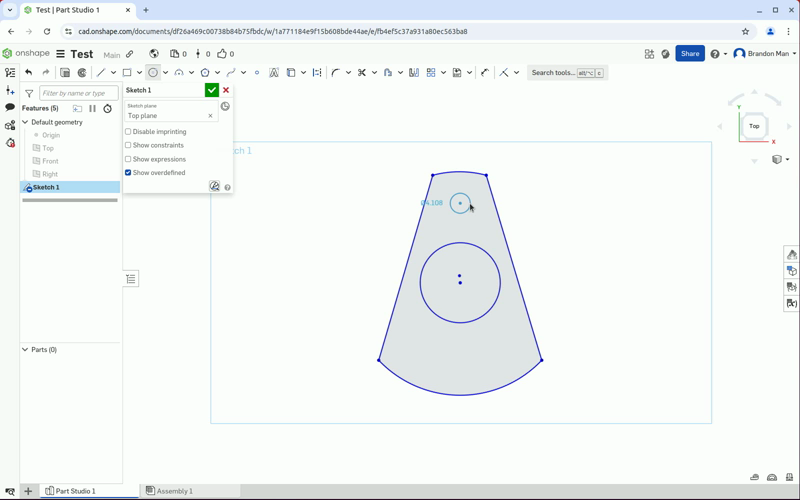
mouse_move(420, 329)
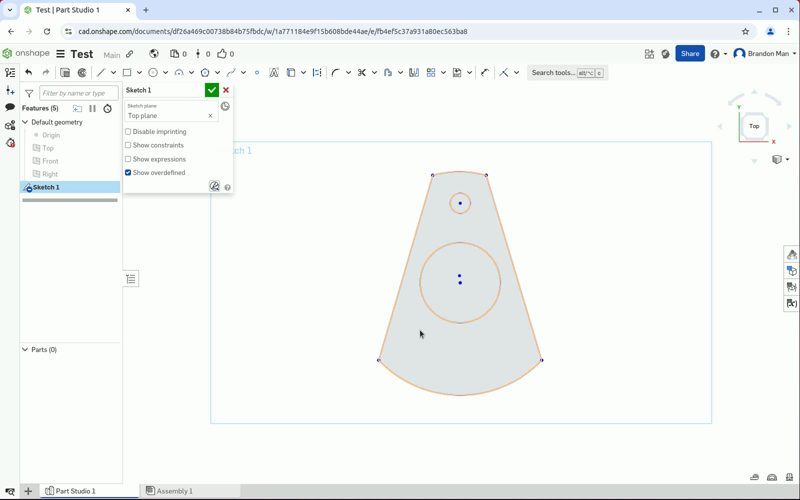
click(420, 329)
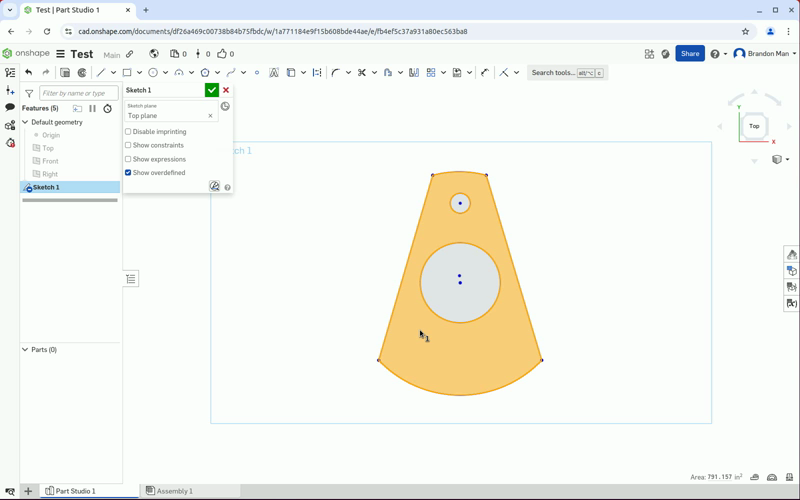
mouse_move(73, 352)
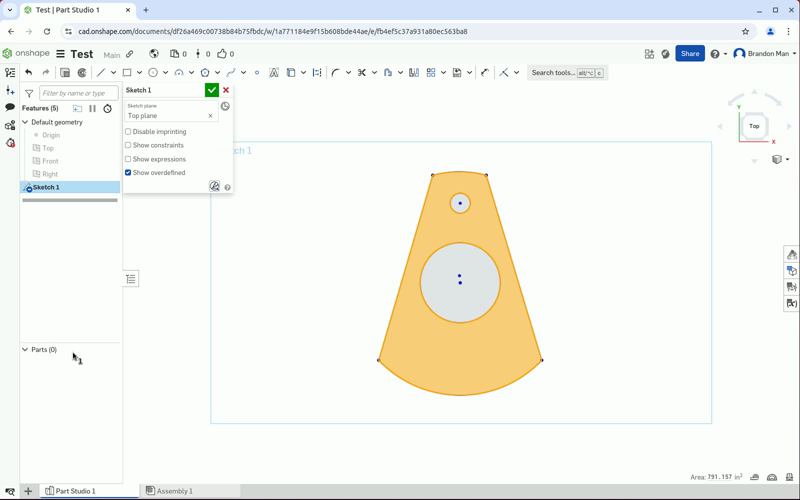
key(shift+y)
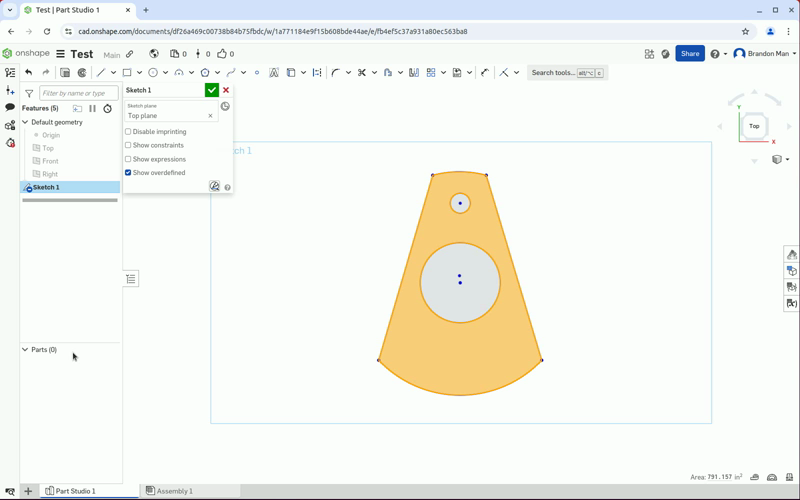
key(shift+e)
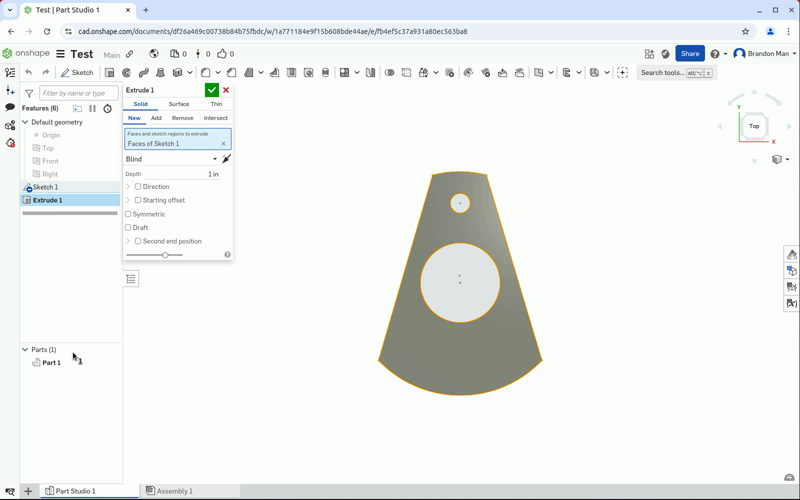
mouse_move(143, 106)
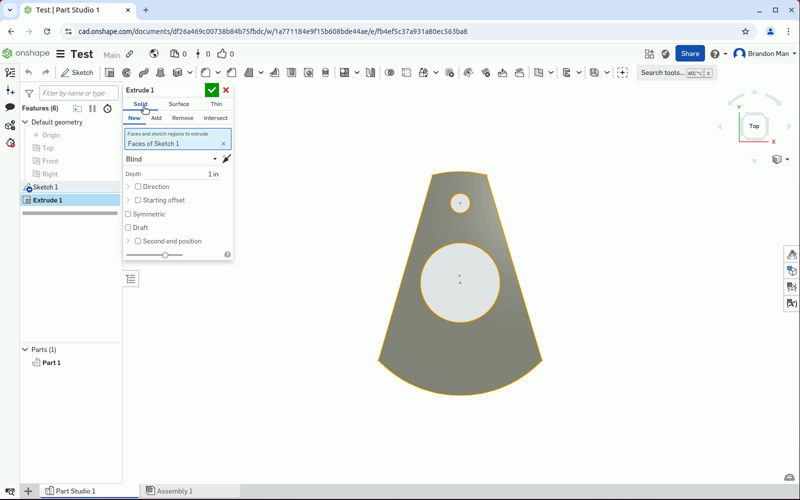
click(143, 106)
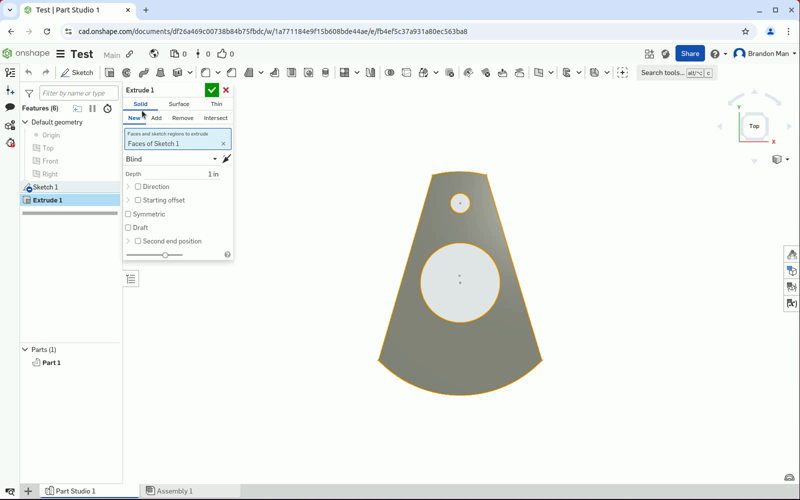
mouse_move(137, 120)
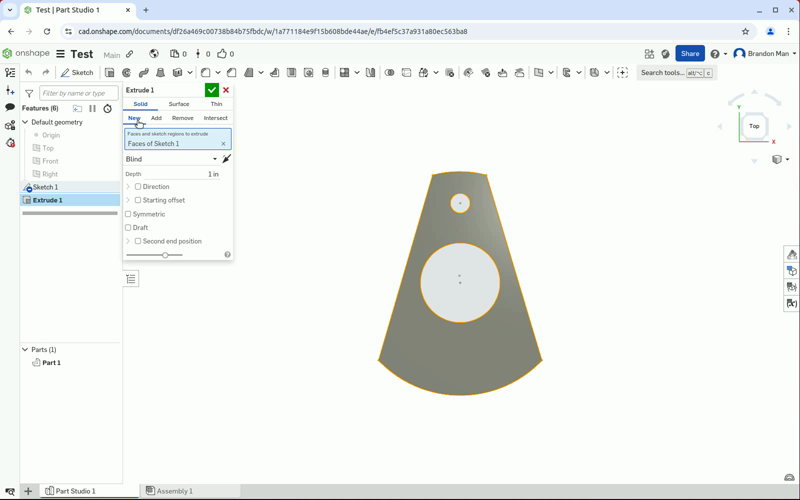
click(137, 120)
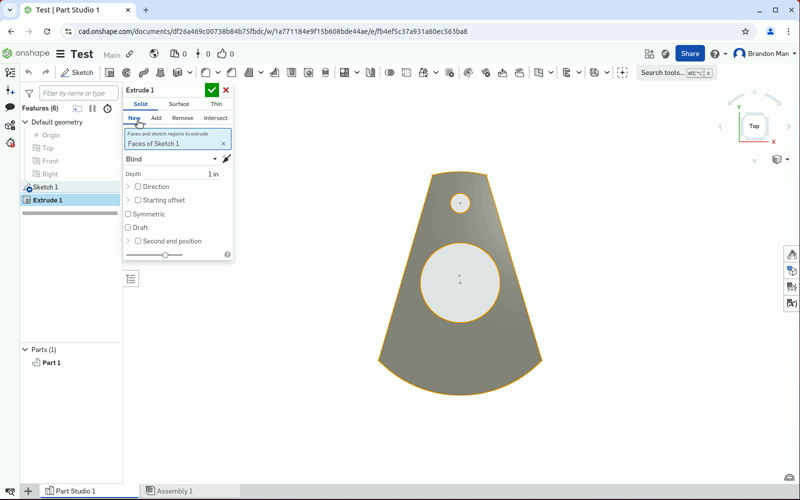
key(tab, 4)
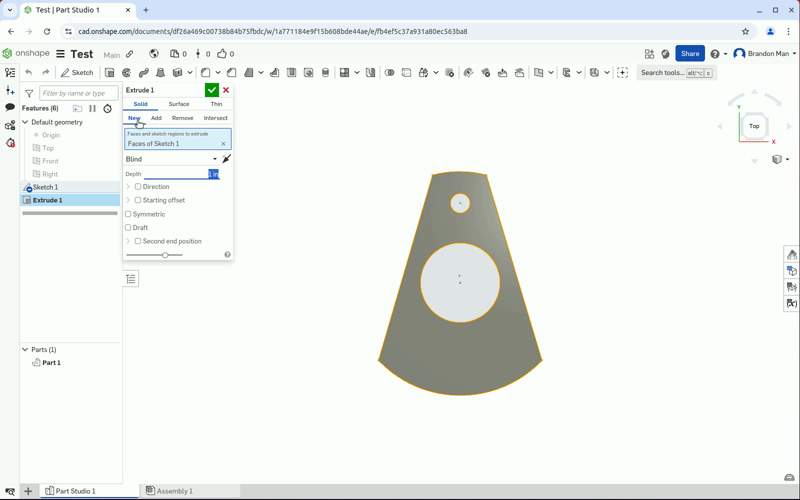
text(5.536)
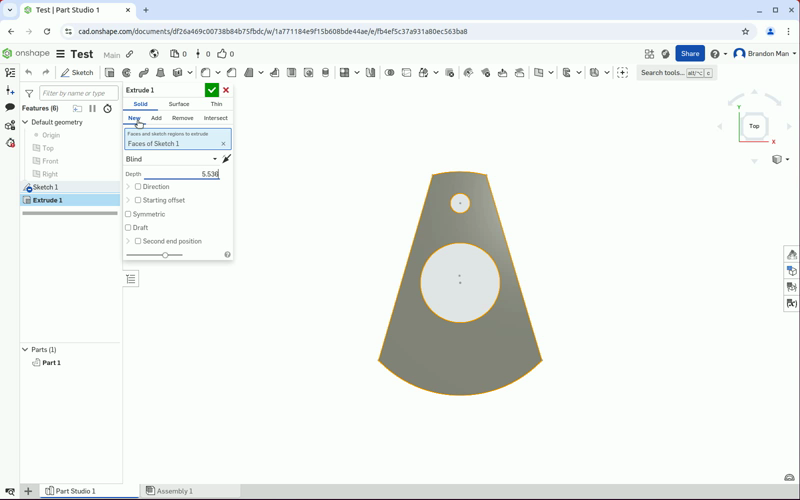
key(enter)
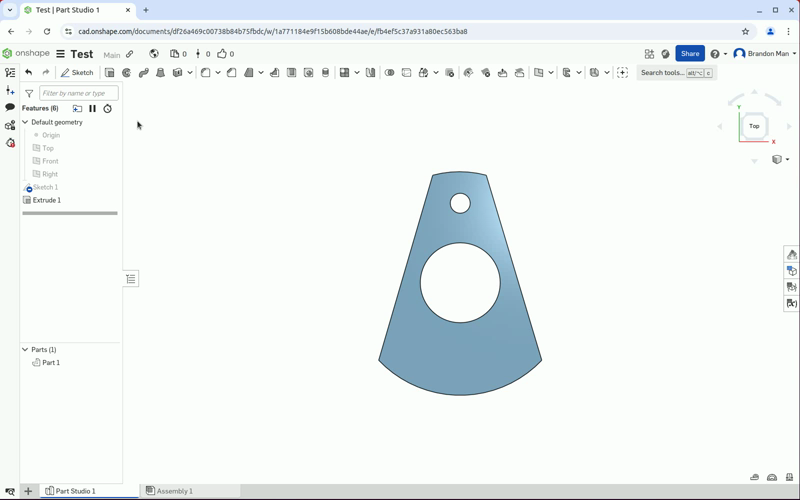
key(shift+h)
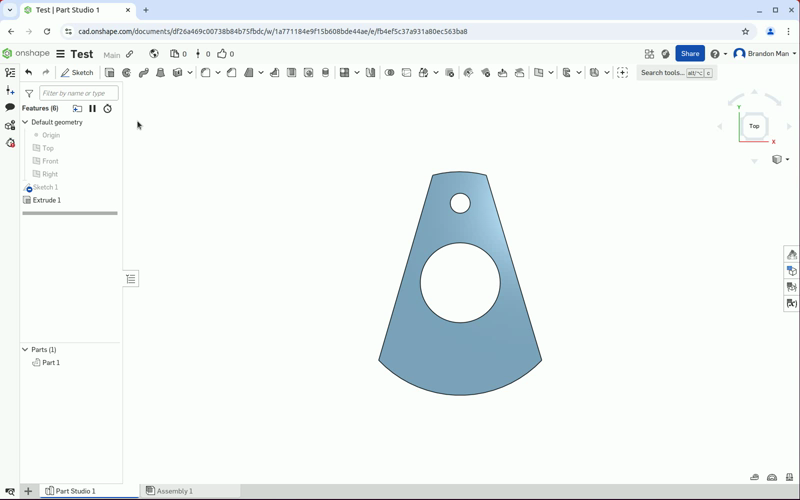
key(shift+h)
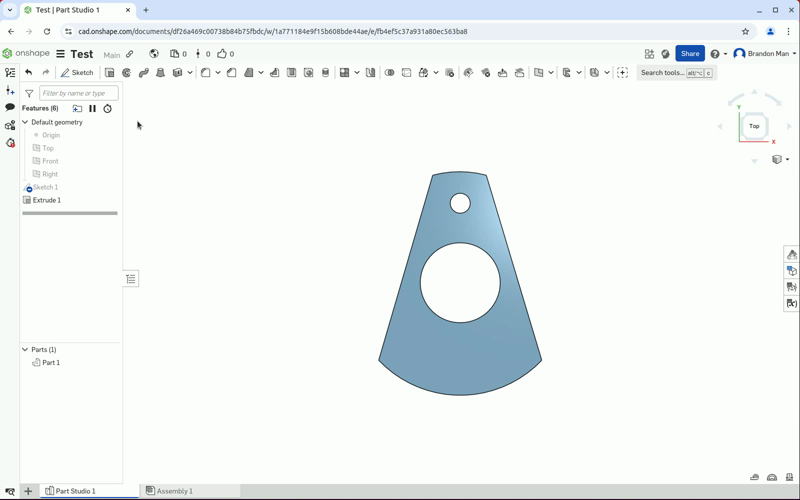
mouse_move(73, 189)
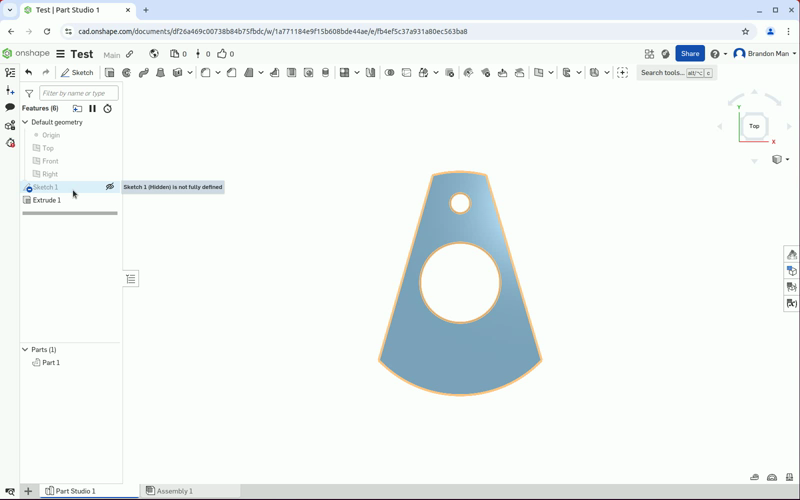
click(73, 189)
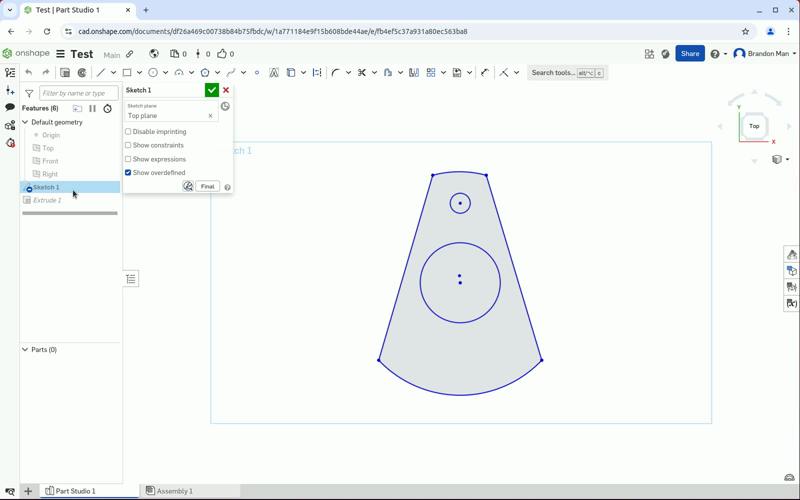
mouse_move(229, 92)
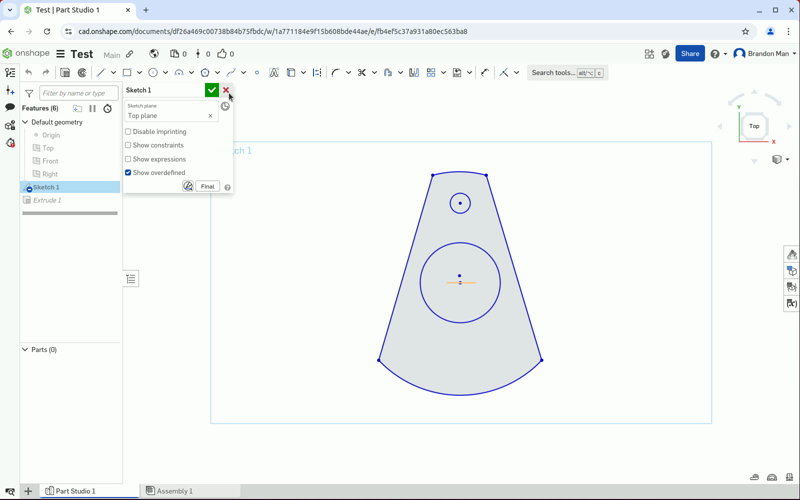
click(229, 92)
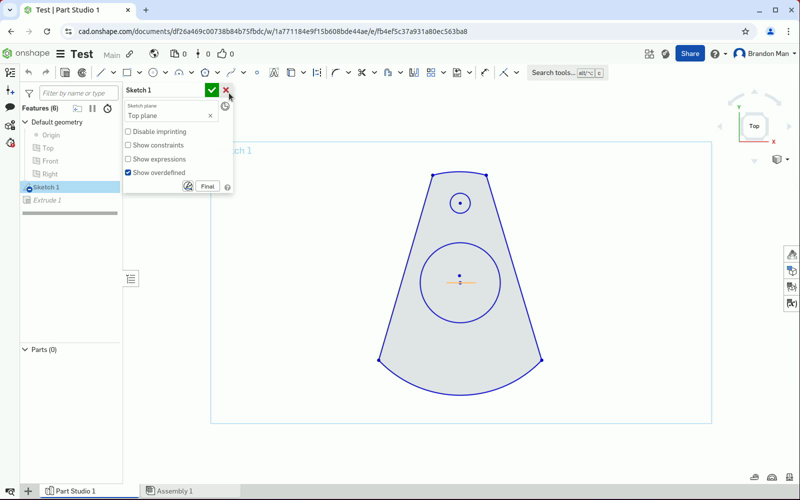
key(shift+s)
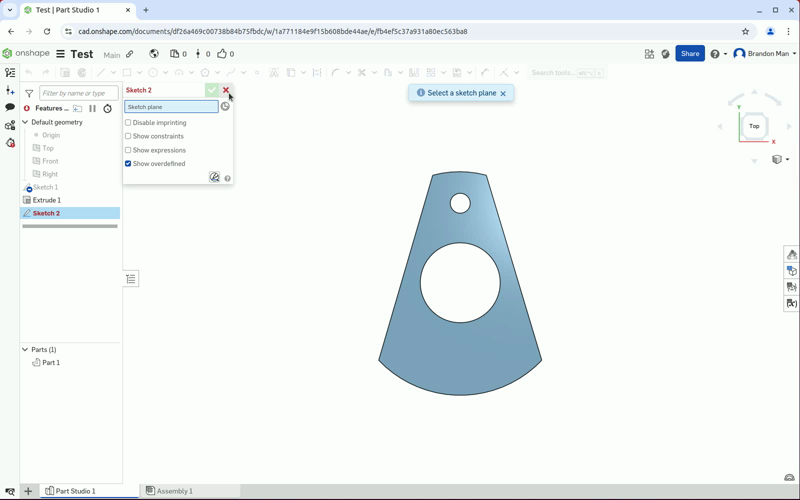
mouse_move(73, 150)
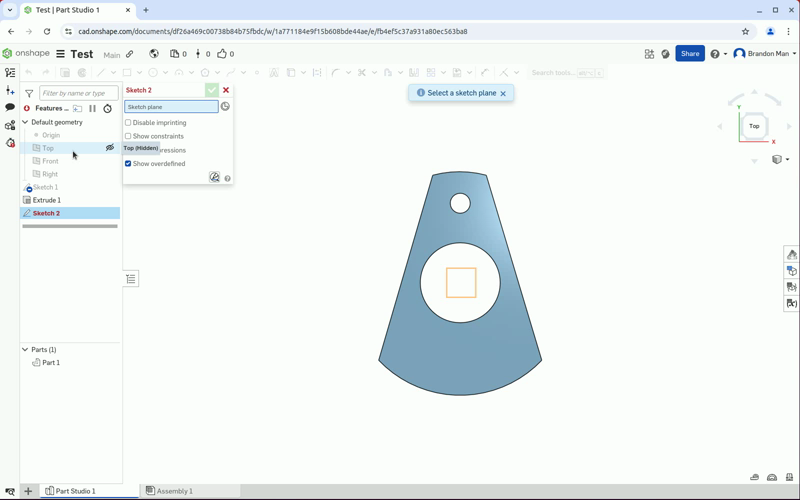
click(73, 150)
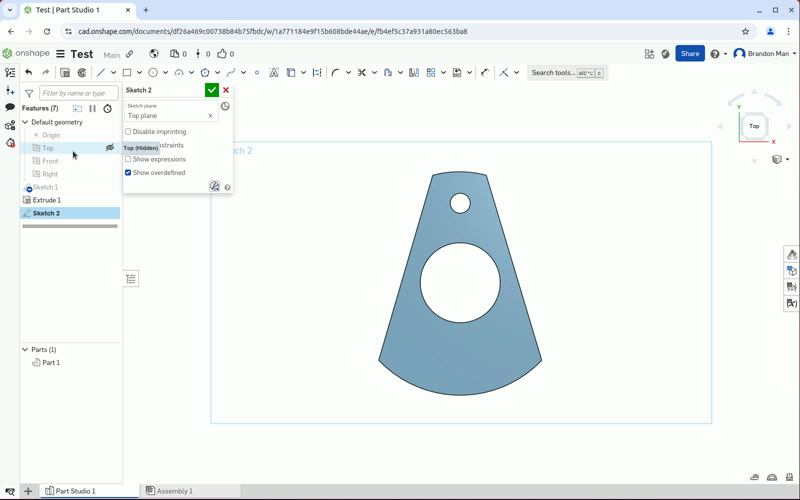
mouse_move(73, 352)
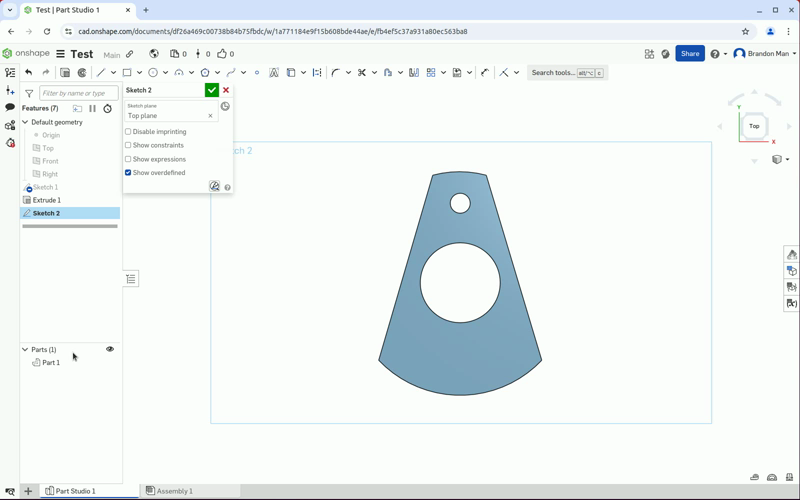
key(y)
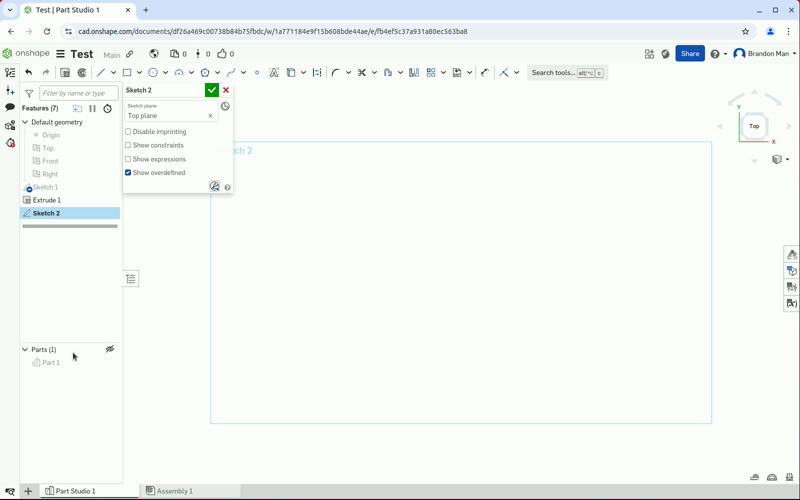
key(c)
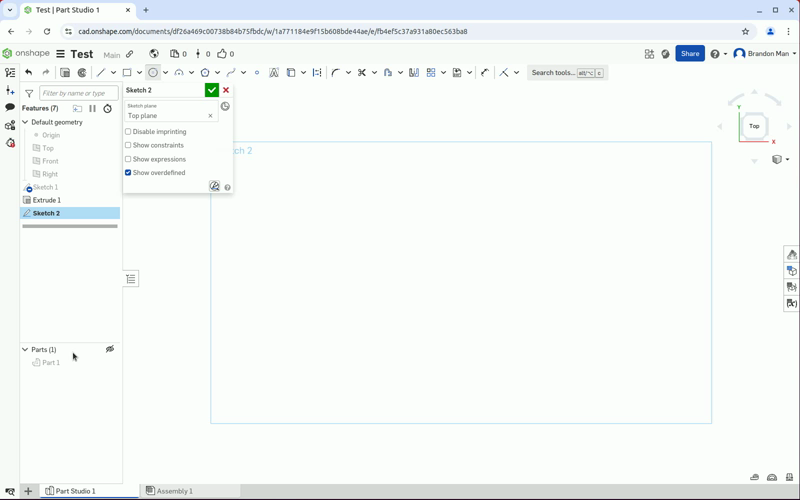
key_down(shift)
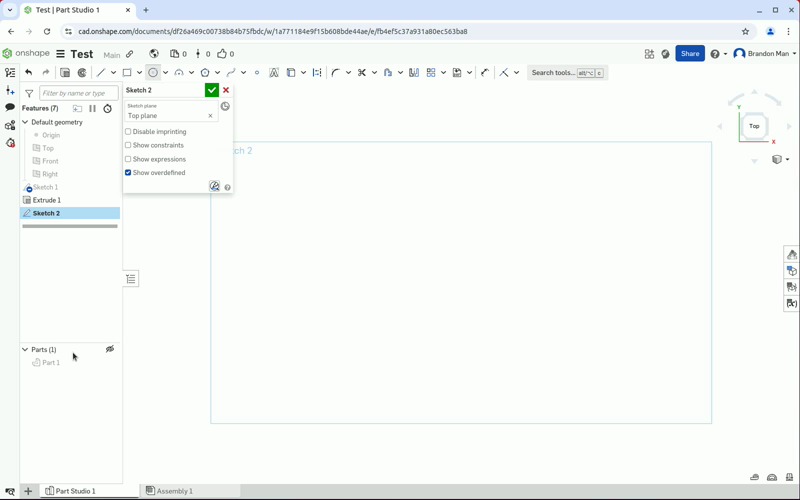
mouse_move(460, 282)
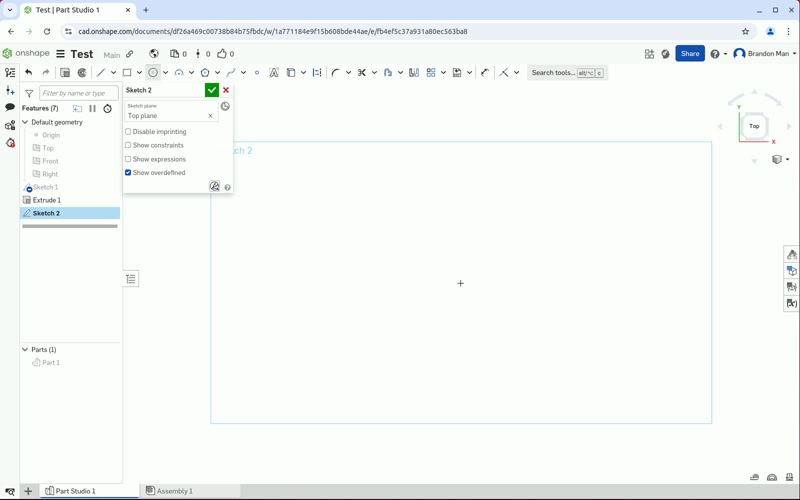
click(460, 282)
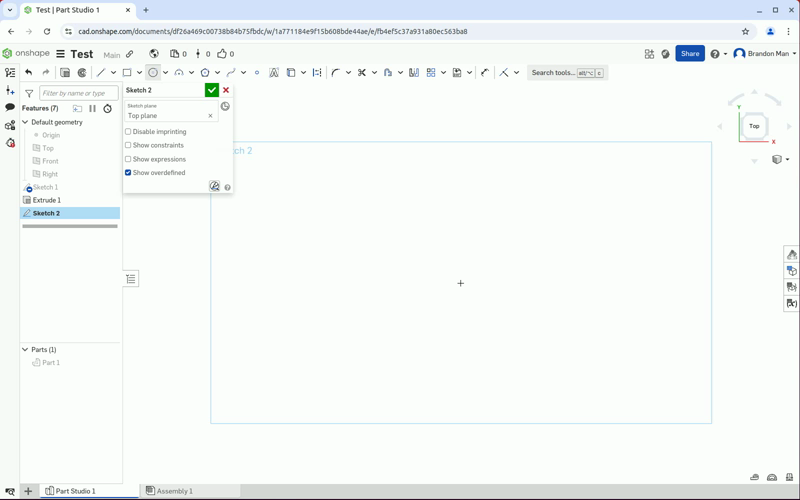
key_up(shift)
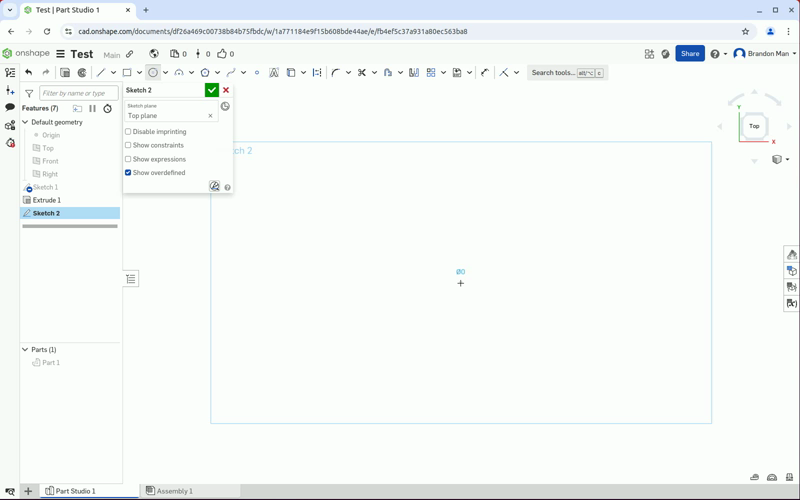
mouse_move(501, 282)
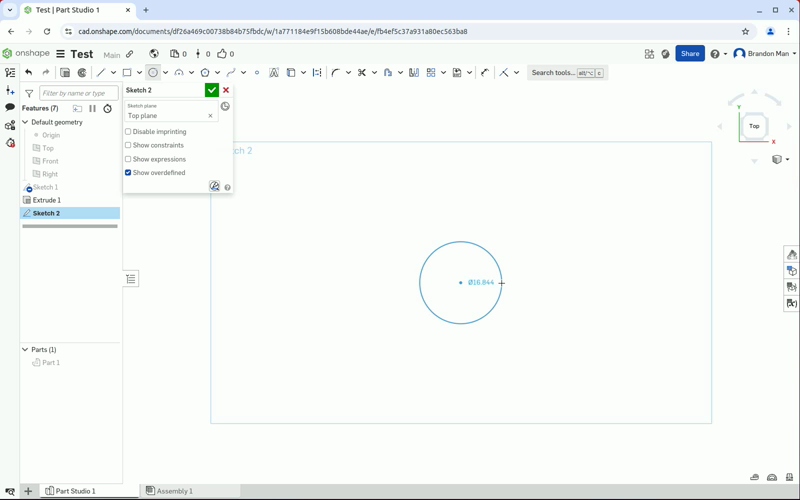
click(501, 282)
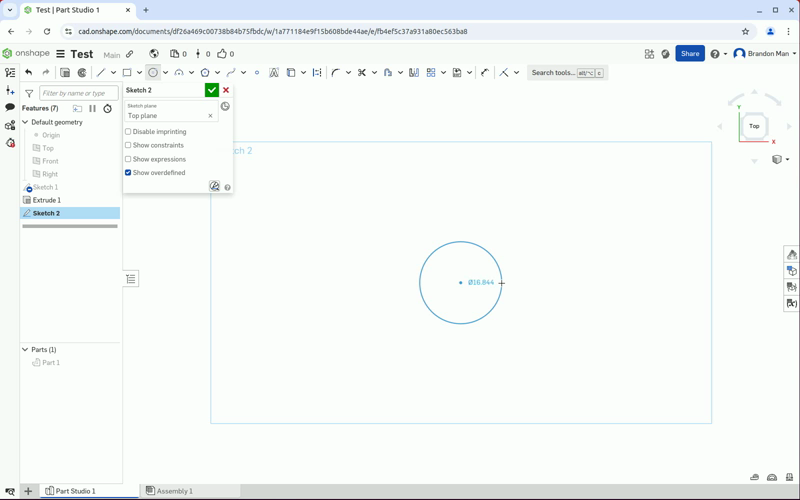
key(esc)
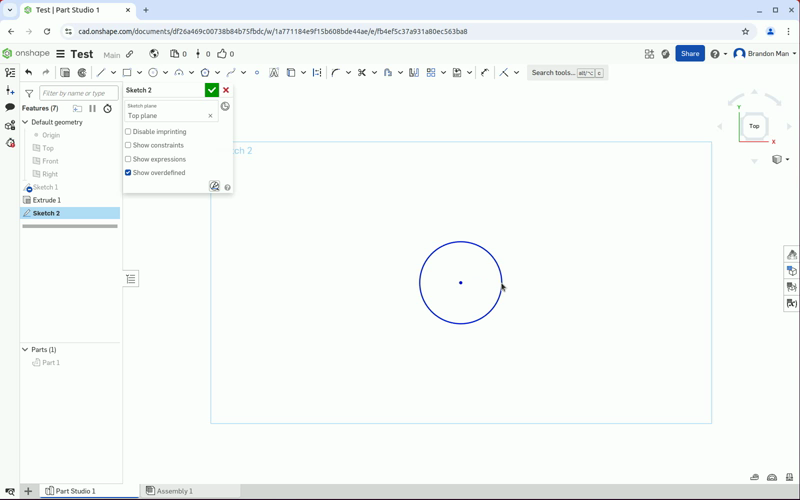
key(c)
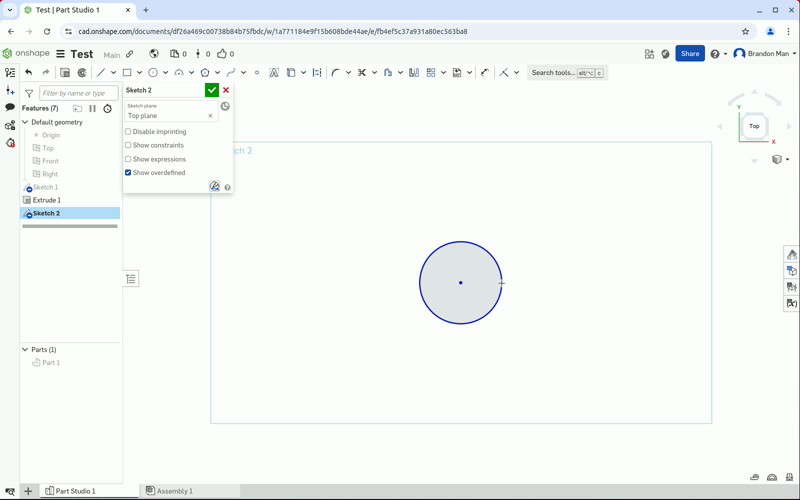
key_down(shift)
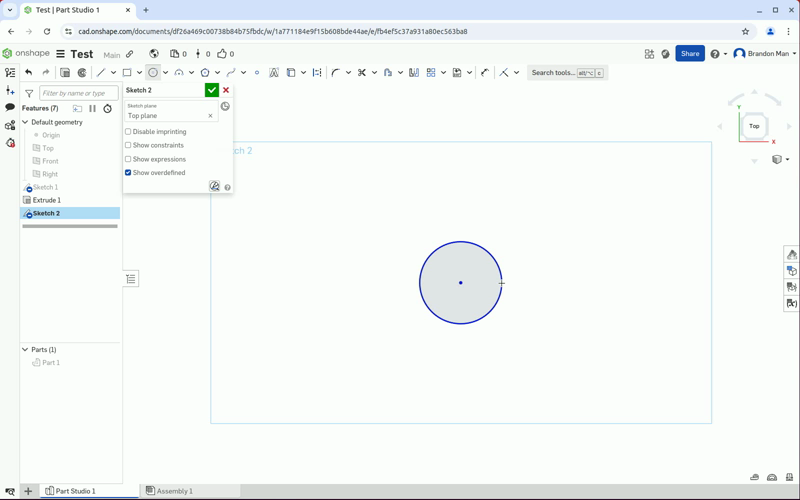
mouse_move(460, 282)
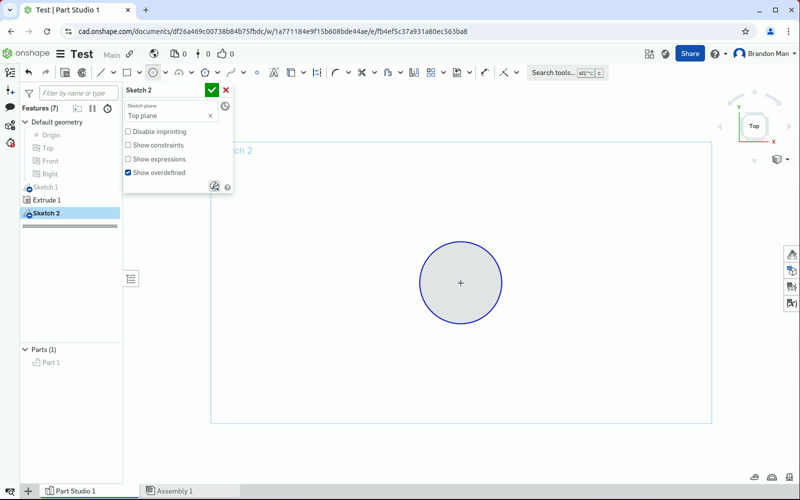
click(460, 282)
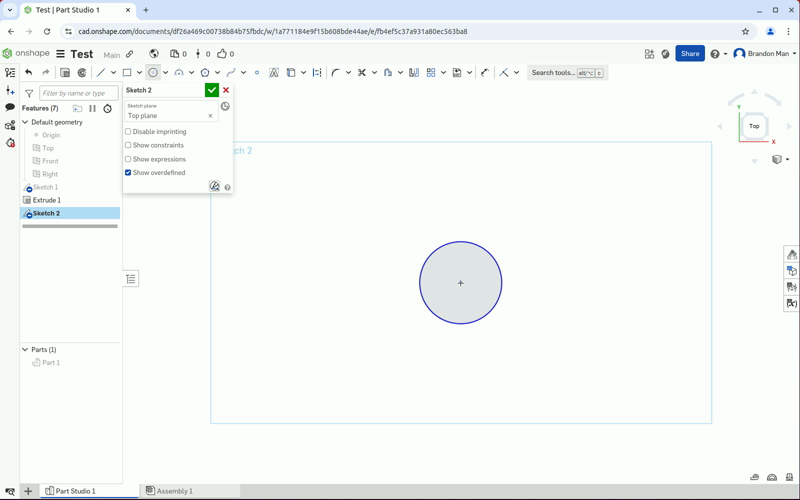
key_up(shift)
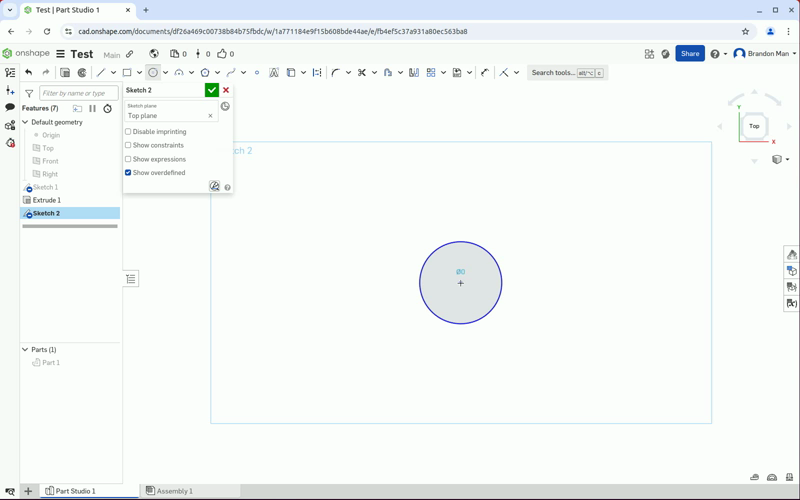
mouse_move(478, 282)
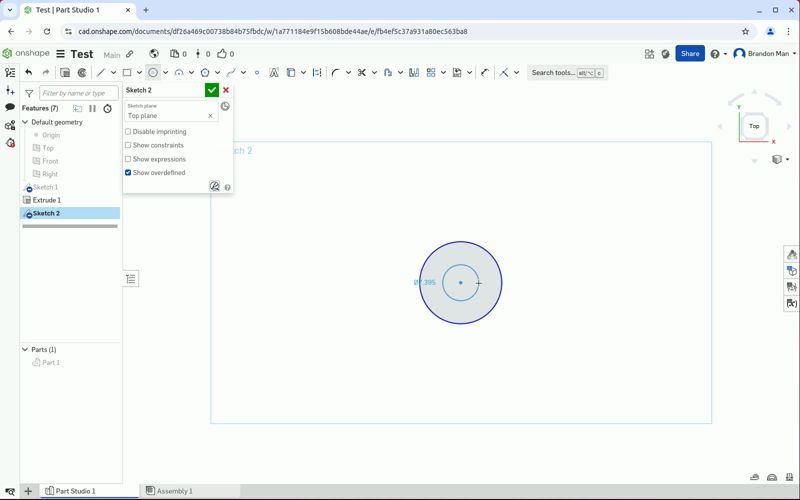
click(478, 282)
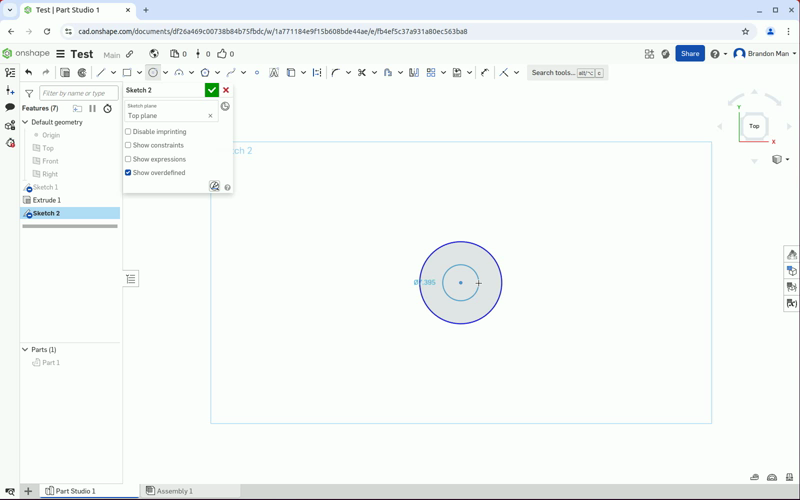
key(esc)
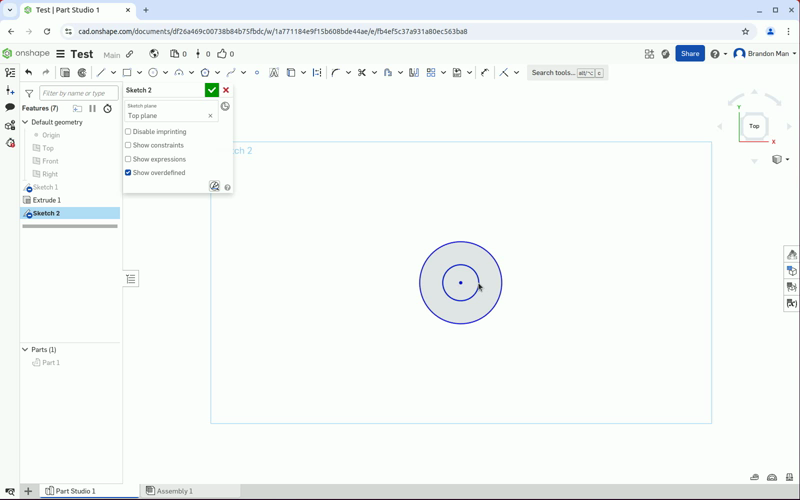
mouse_move(474, 262)
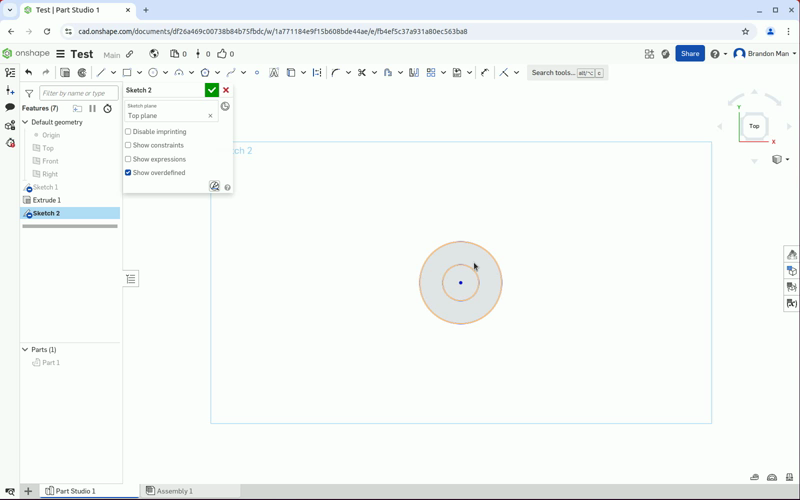
click(474, 262)
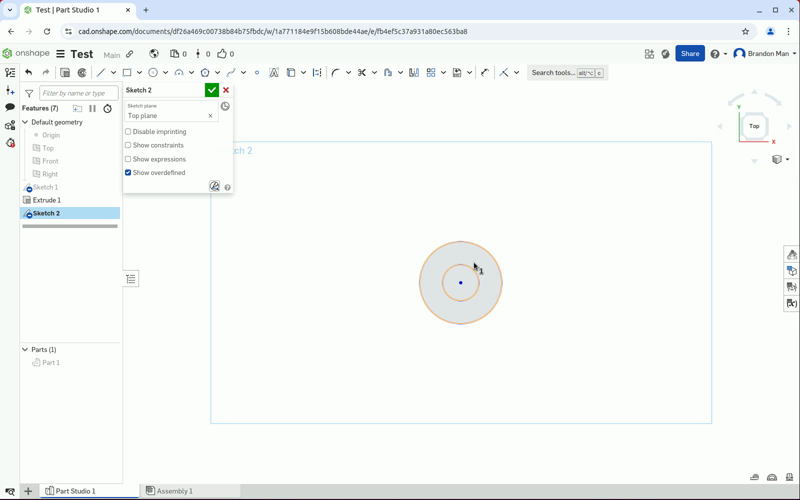
mouse_move(73, 352)
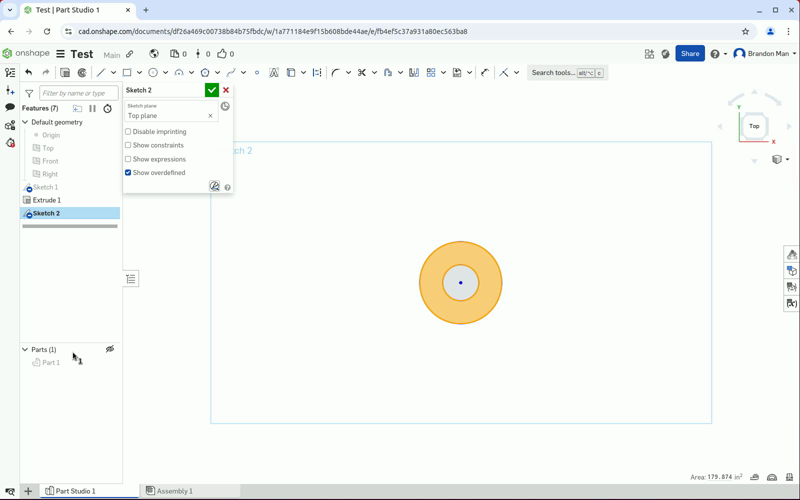
key(shift+y)
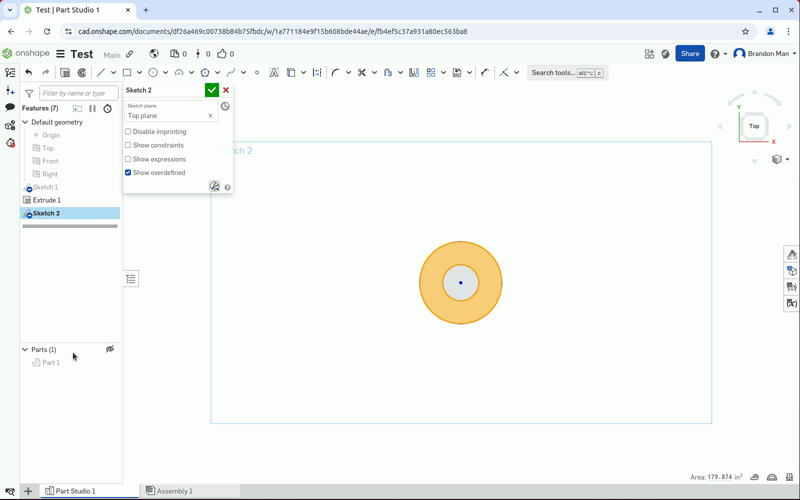
key(shift+e)
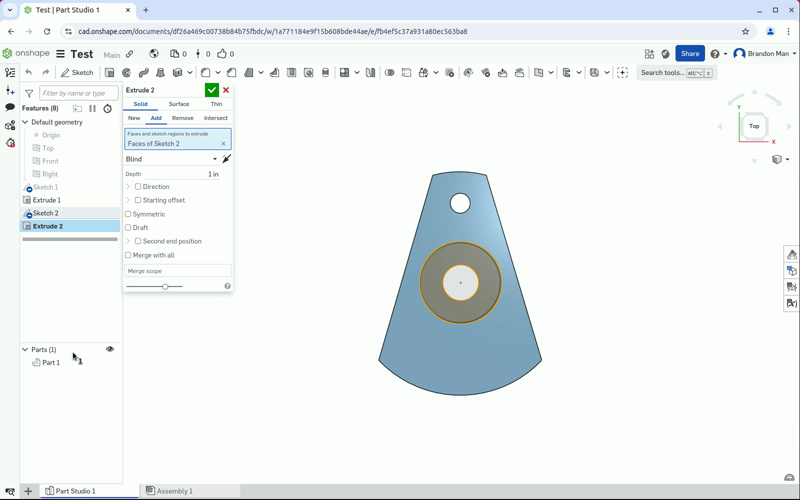
mouse_move(143, 106)
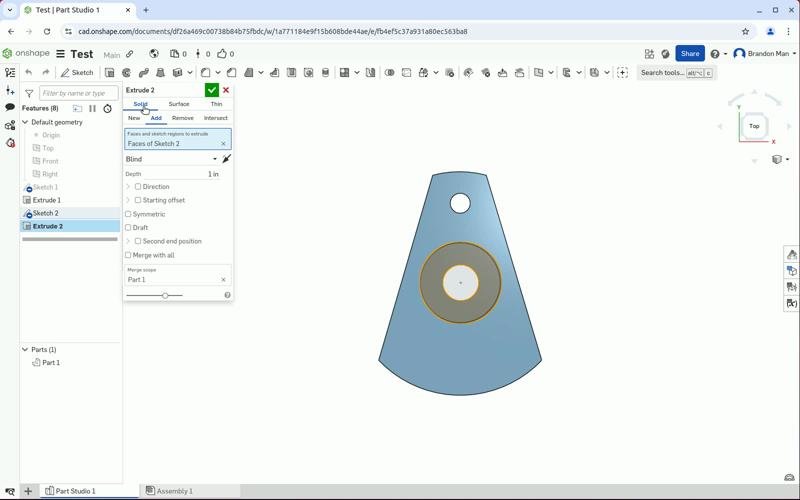
click(143, 106)
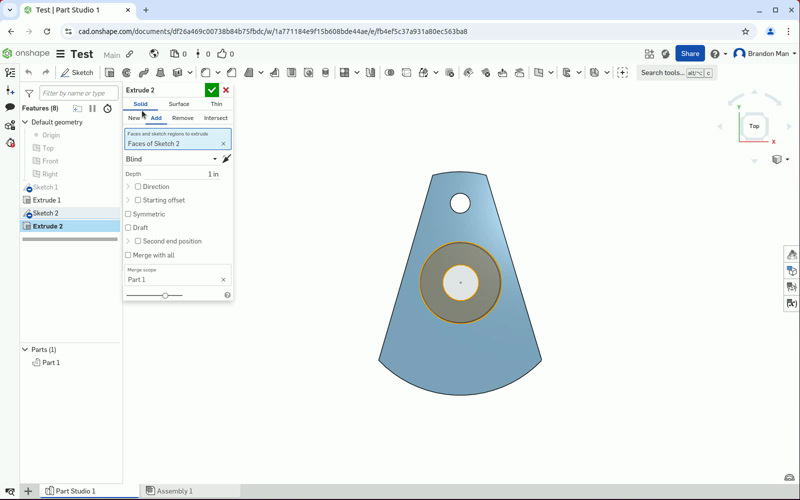
mouse_move(137, 120)
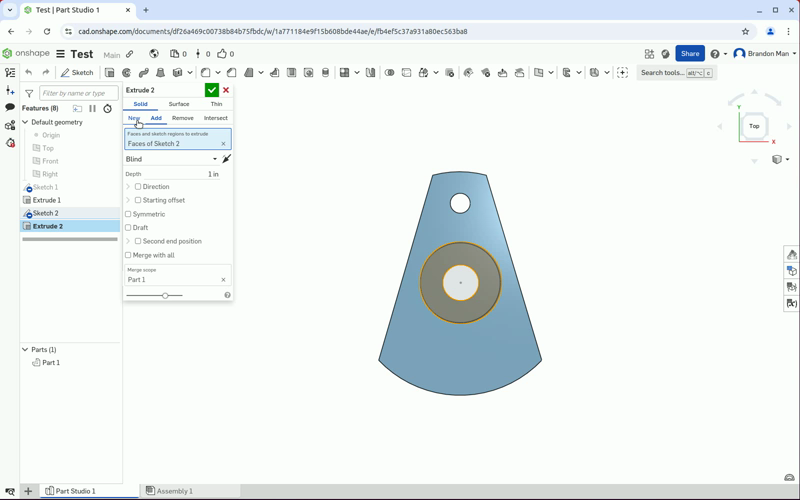
click(137, 120)
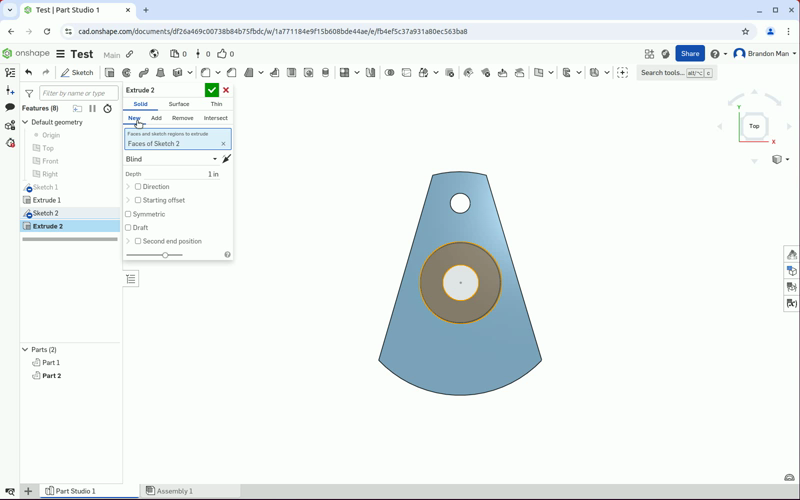
key(tab, 4)
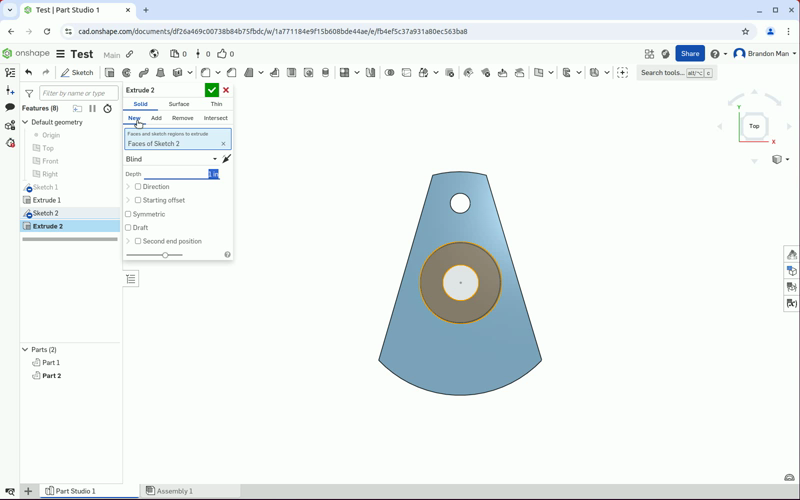
text(8.425)
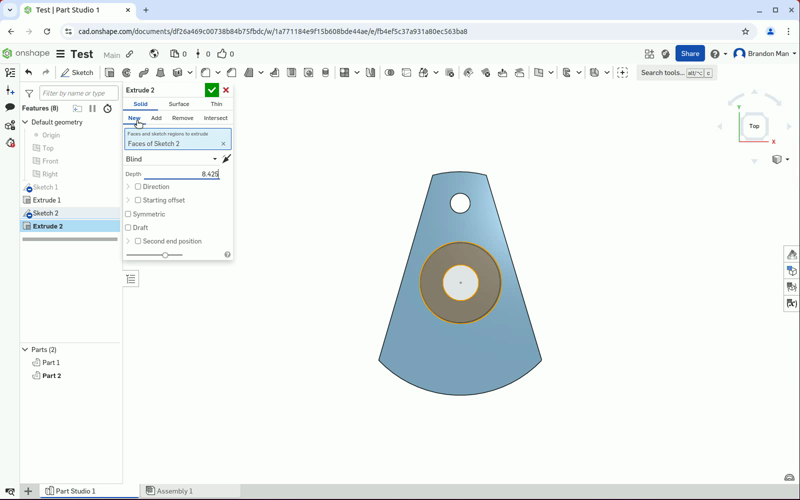
key(enter)
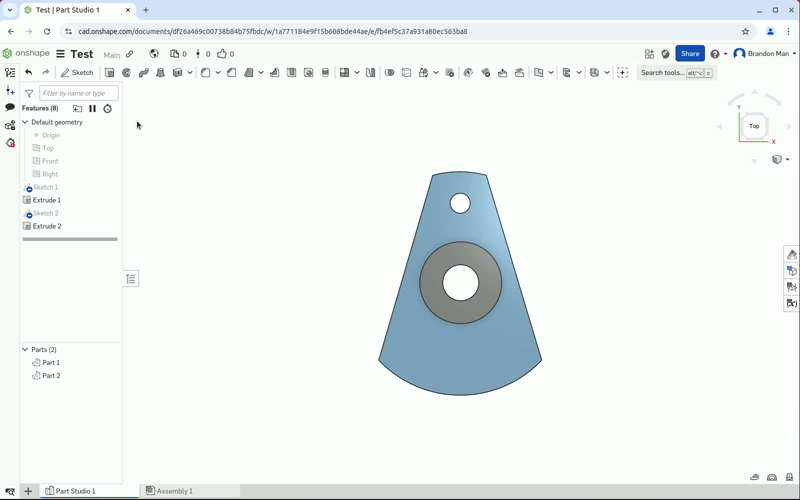
key(shift+h)
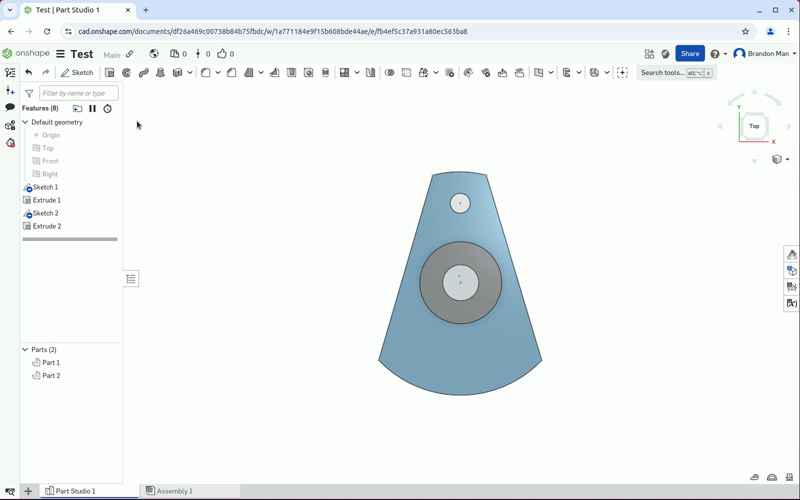
key(shift+h)
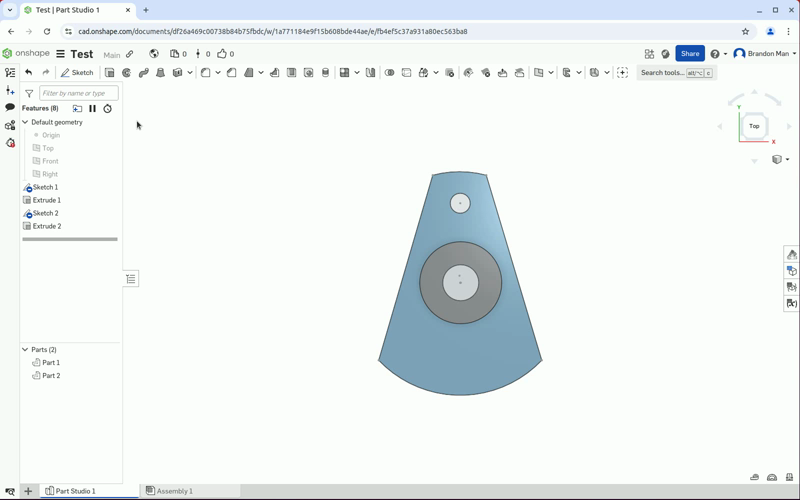
key(shift+7)
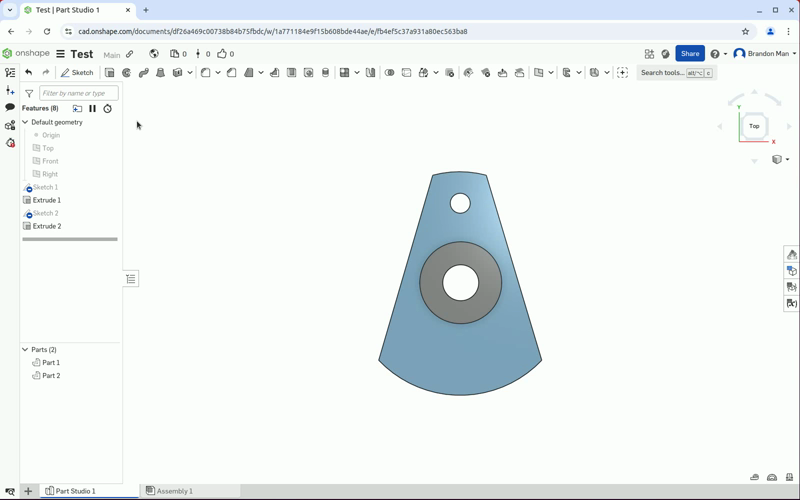
key(up, 3)
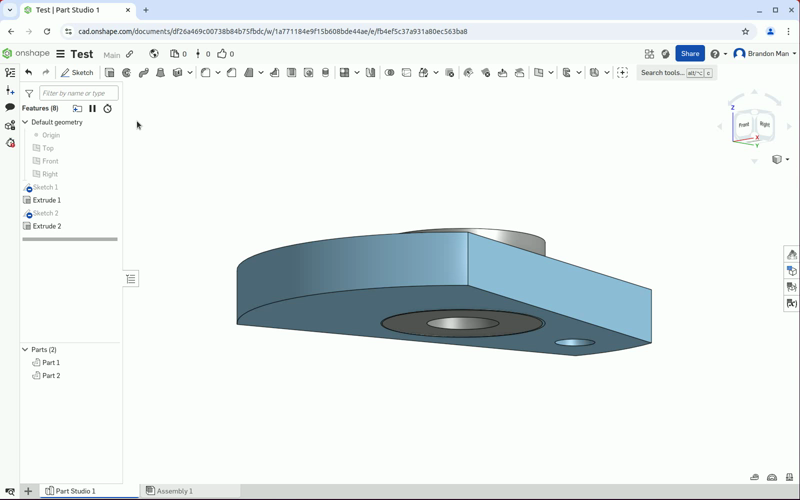
key(left, 3)
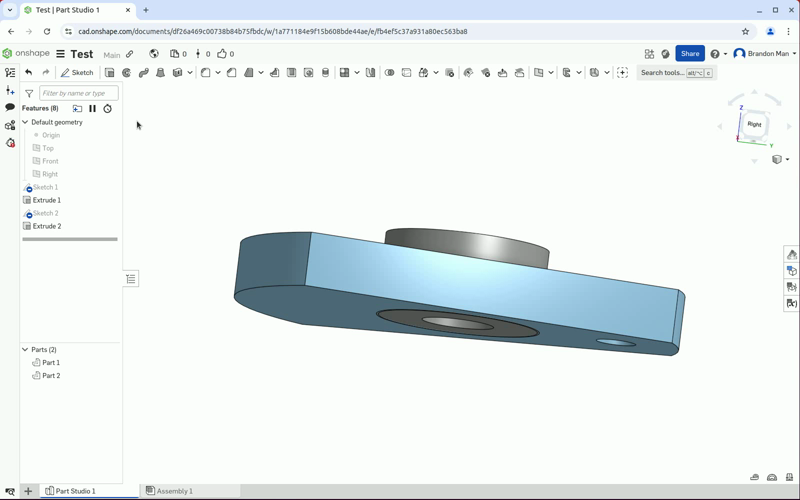
key(right, 3)
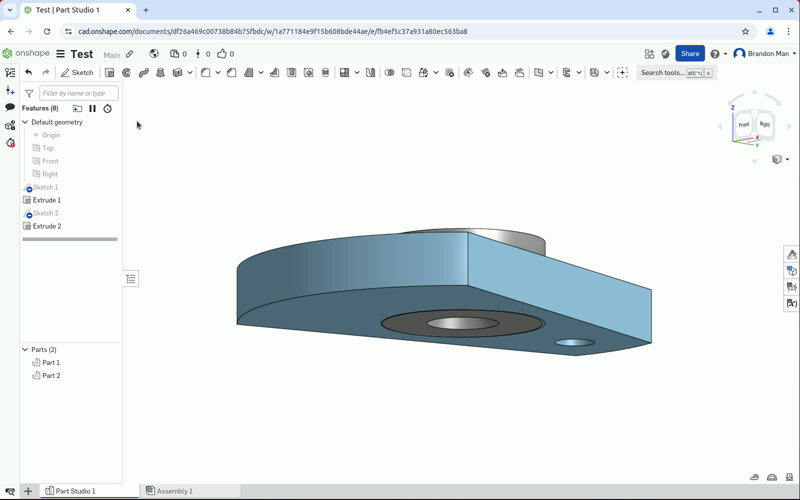
key(down, 3)
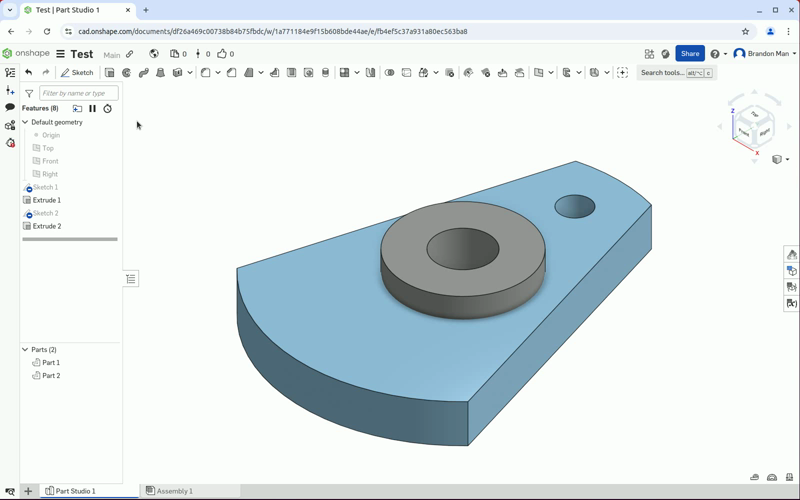
mouse_move(73, 189)
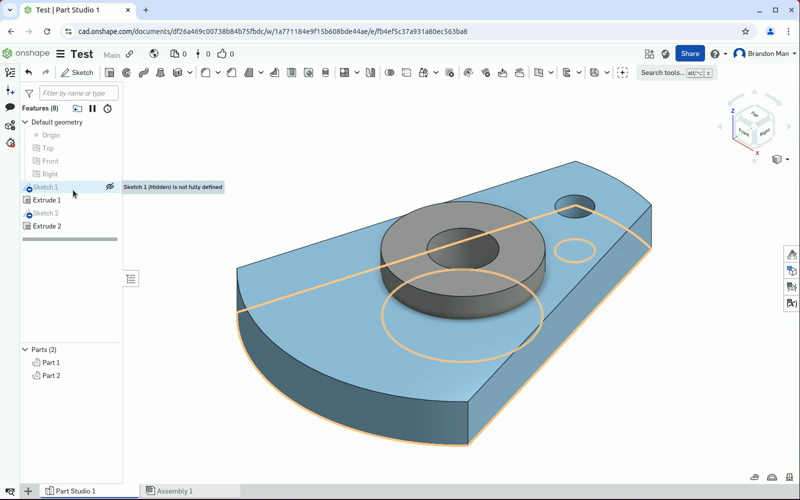
click(73, 189)